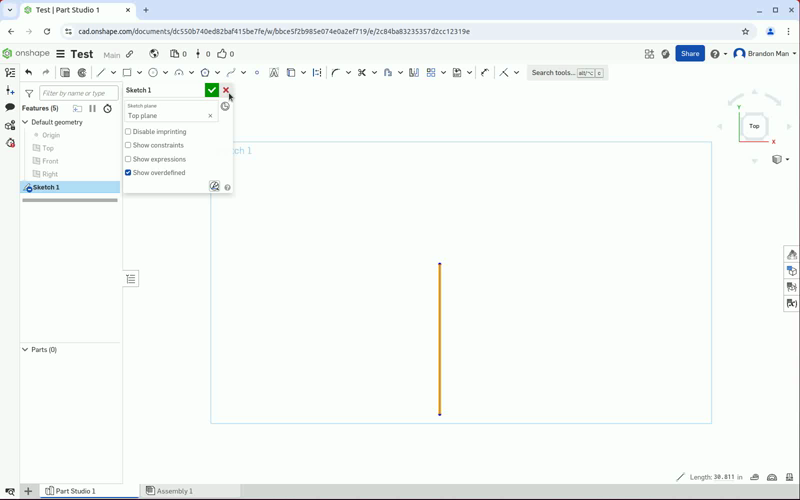
key(shift+h)
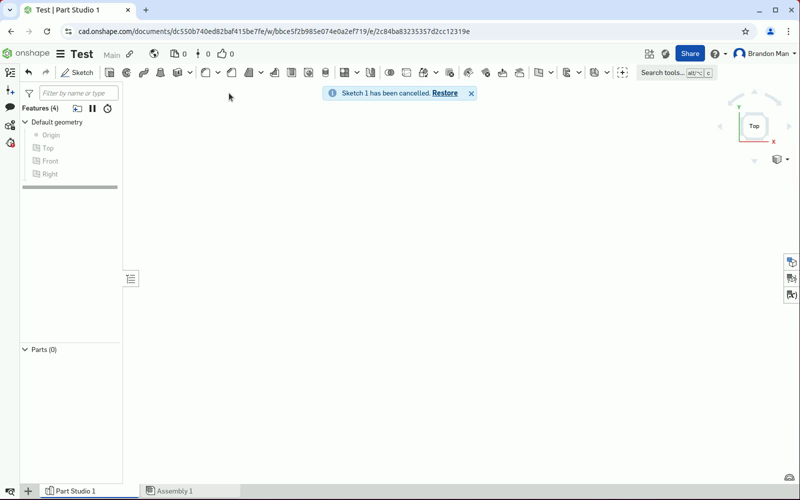
mouse_move(73, 352)
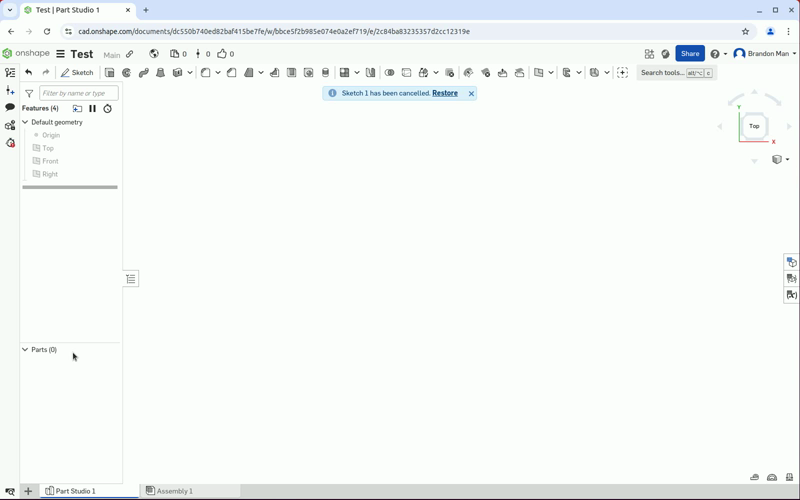
key(y)
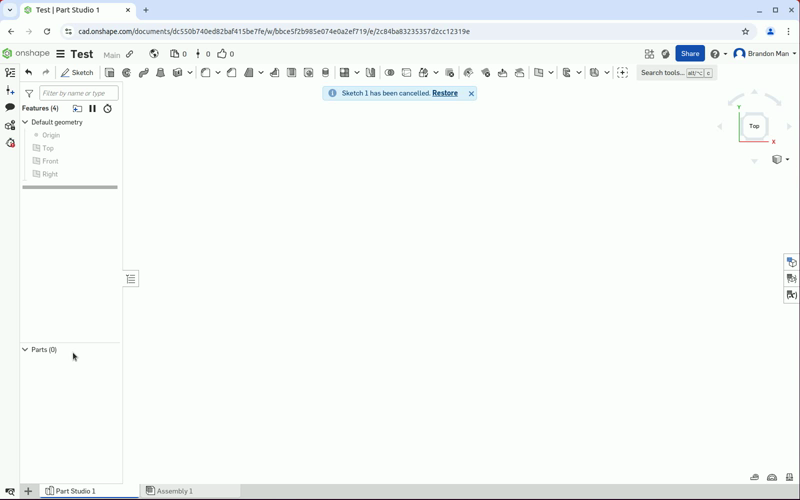
key(shift+p)
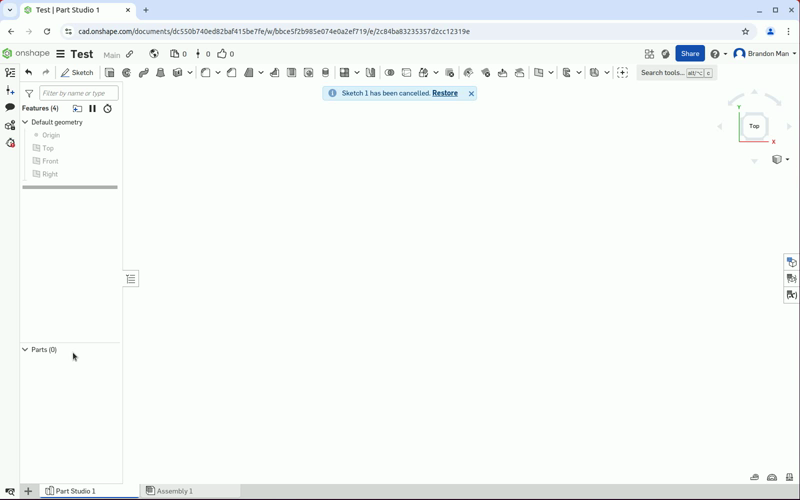
key(space)
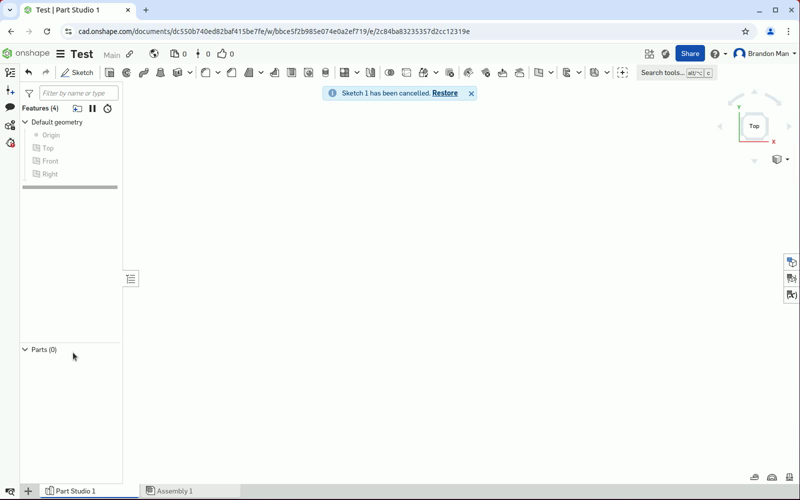
key_down(shift)
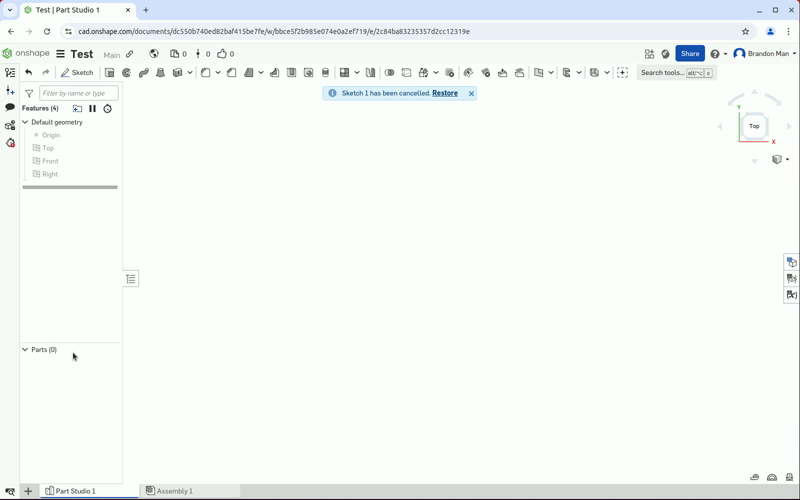
key(up)
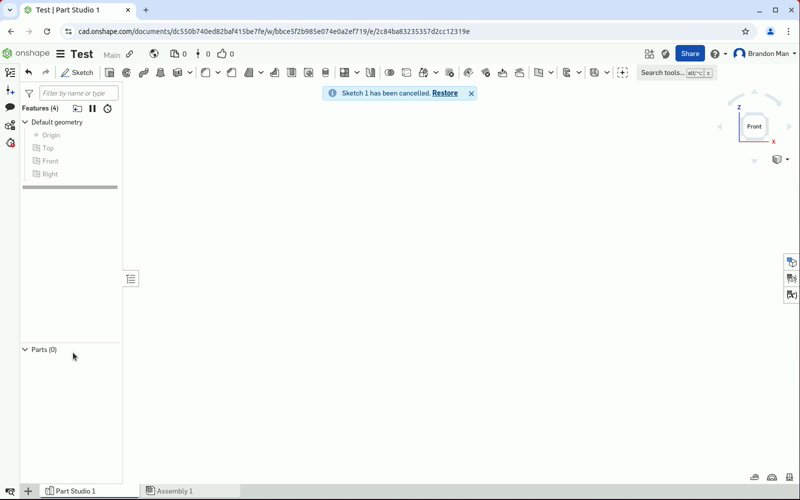
key_up(shift)
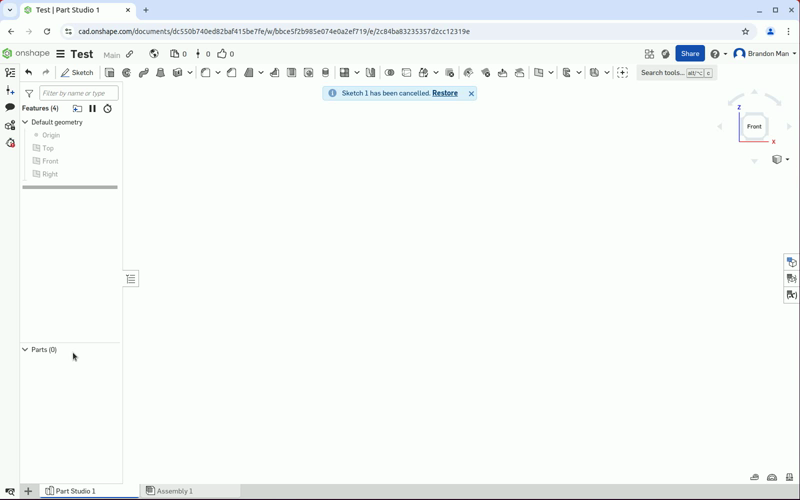
mouse_move(73, 352)
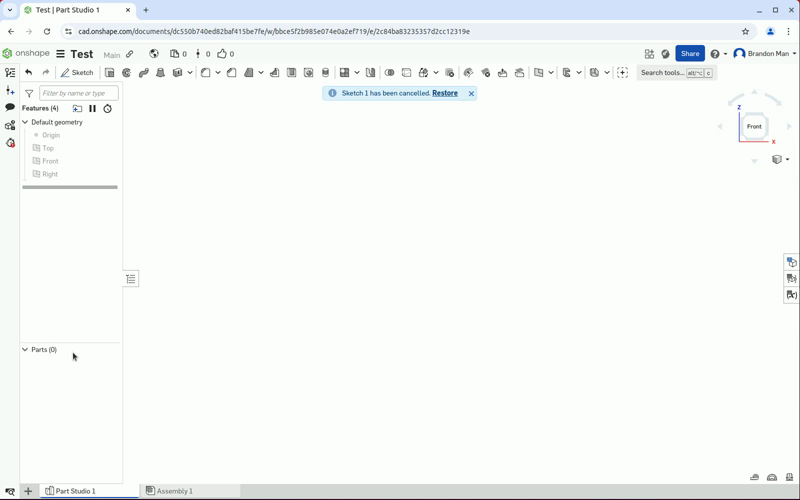
key(shift+y)
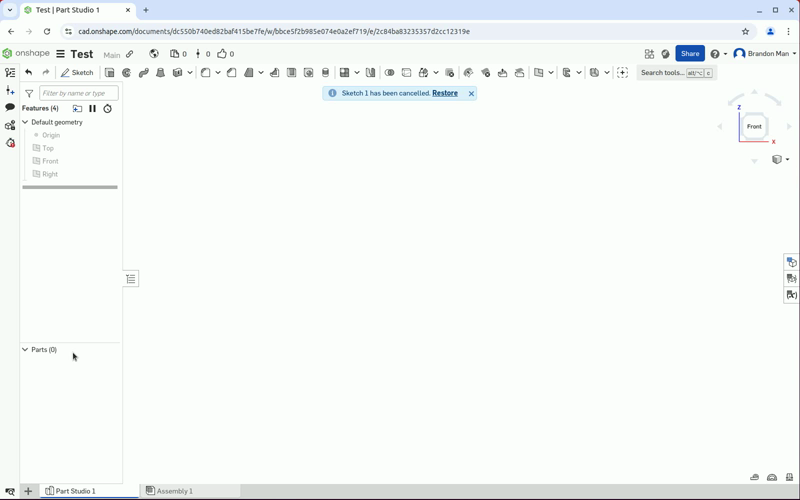
key(shift+s)
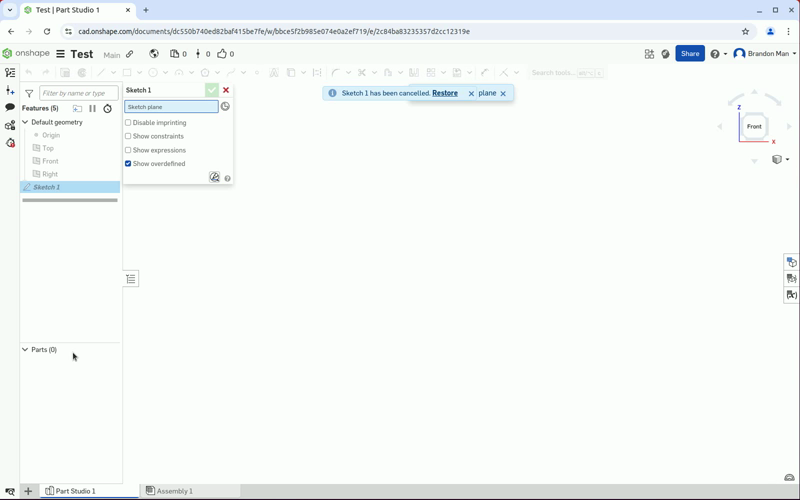
mouse_move(73, 163)
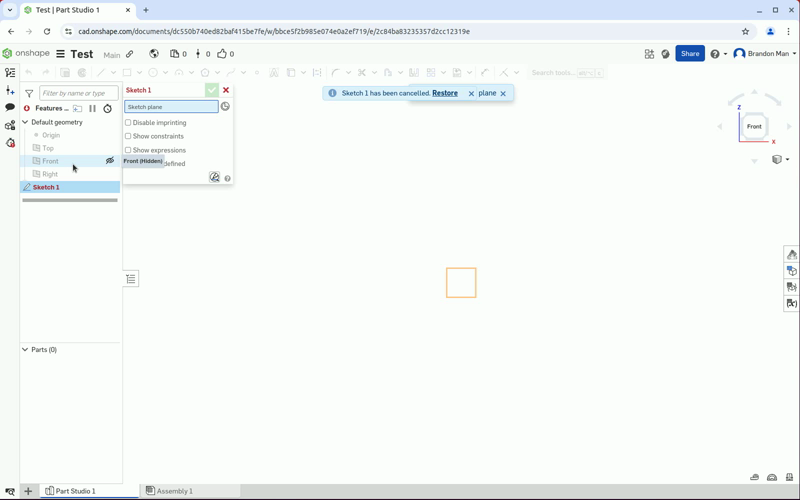
click(73, 163)
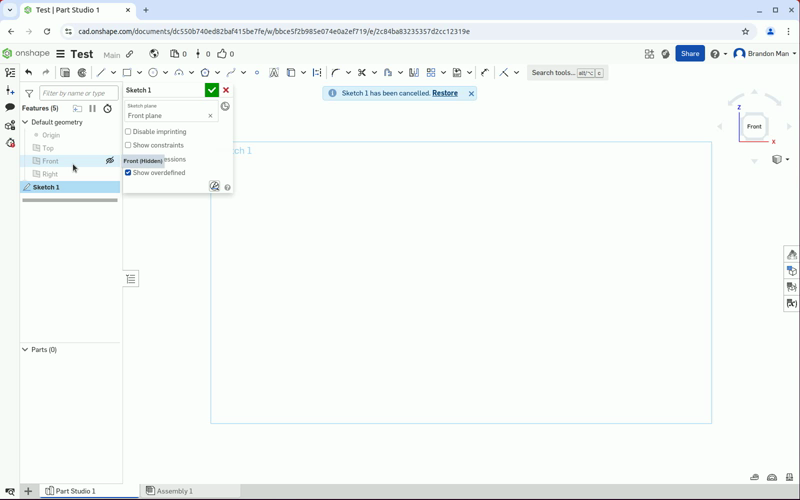
mouse_move(73, 352)
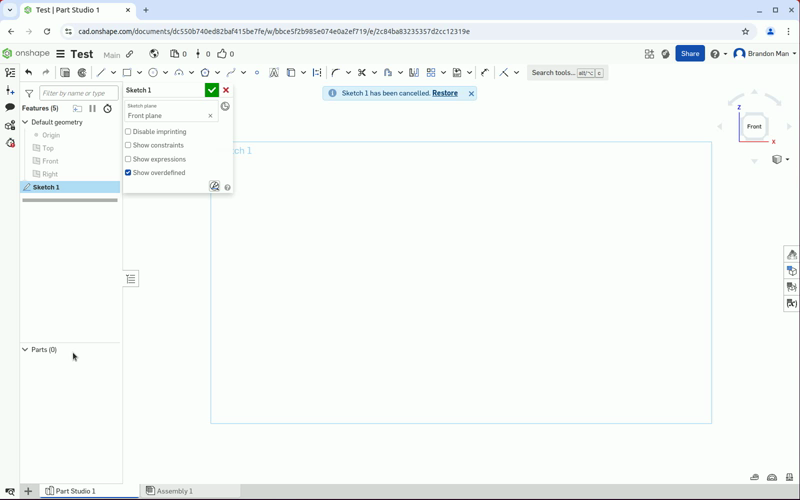
key(y)
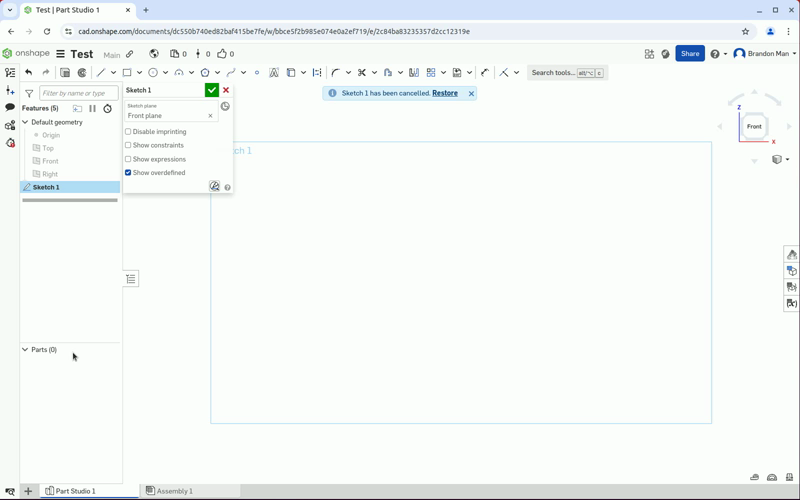
key(l)
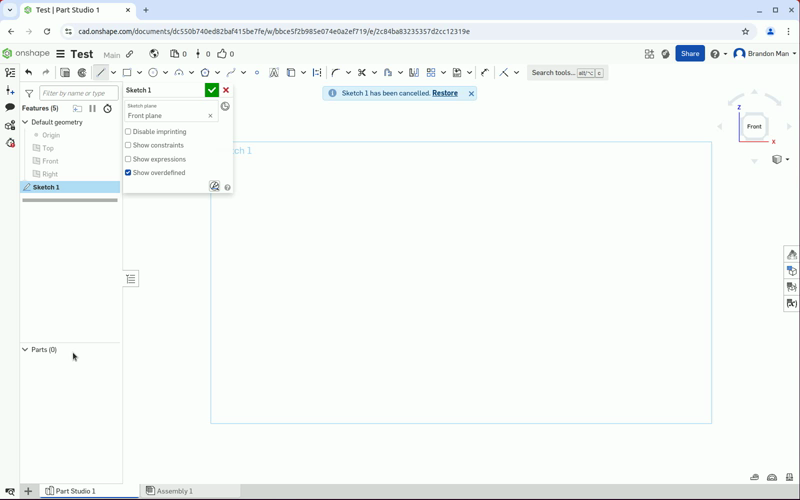
key_down(shift)
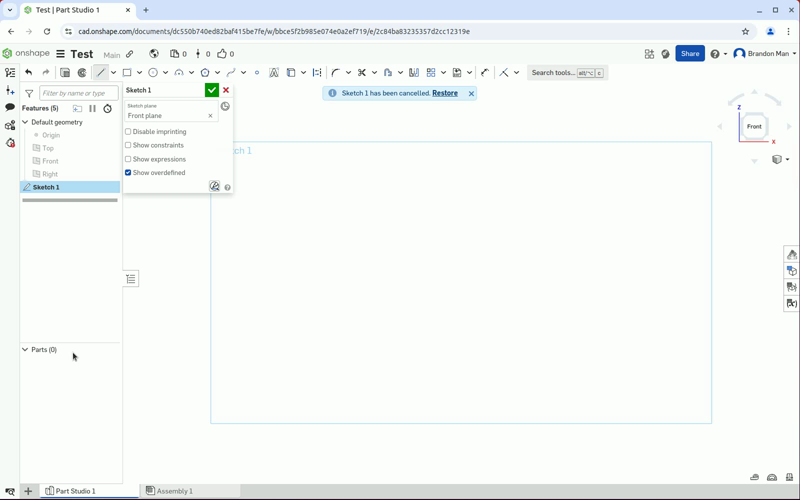
mouse_move(403, 282)
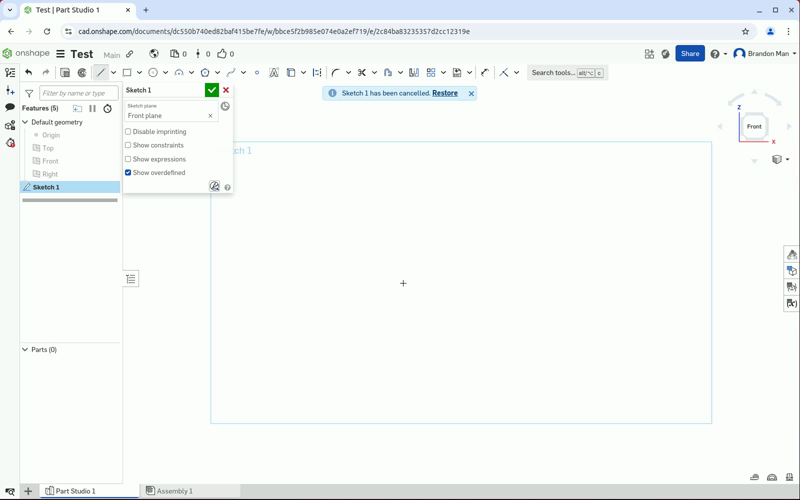
click(403, 282)
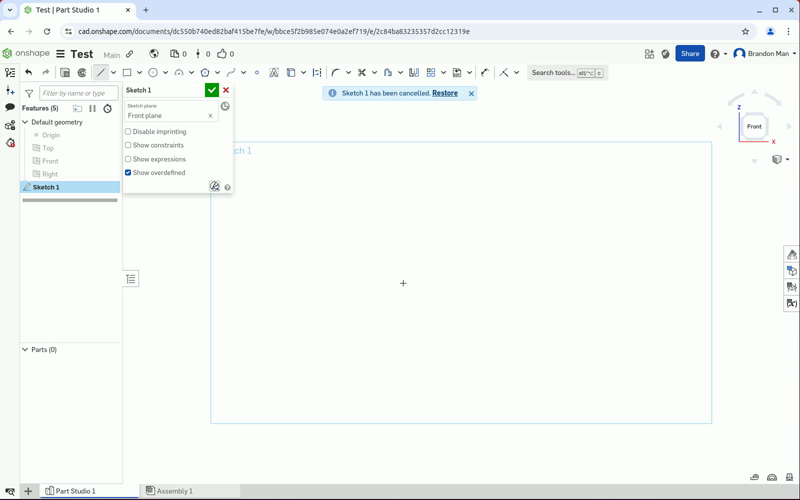
key_up(shift)
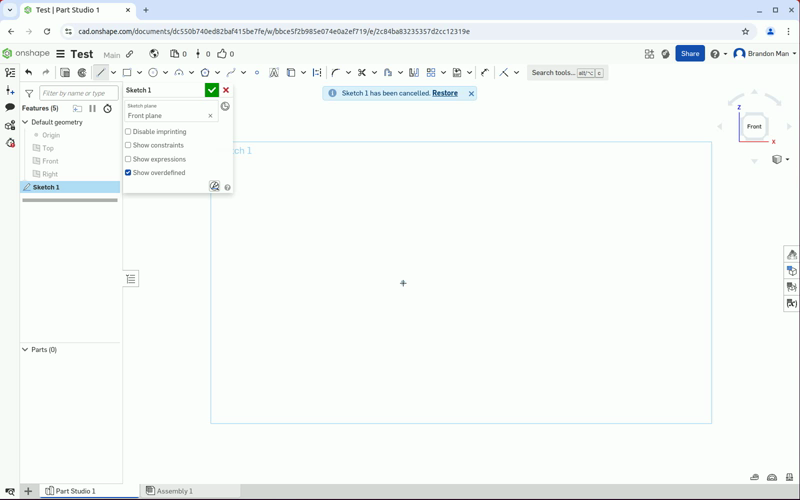
key_down(shift)
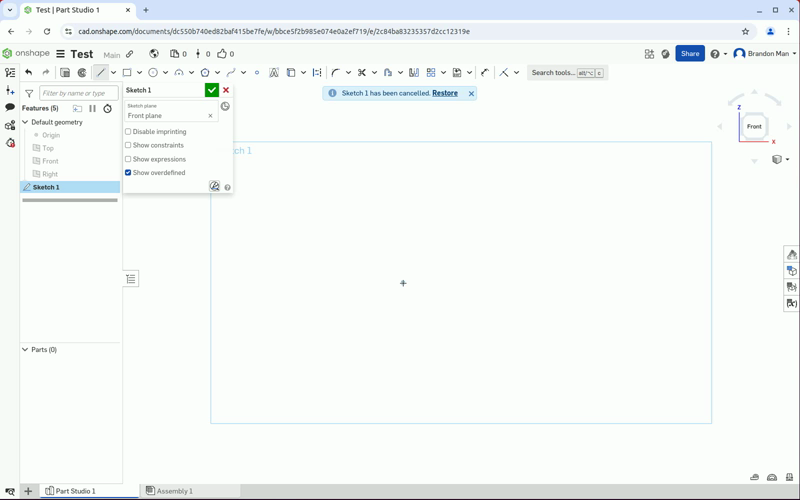
mouse_move(520, 282)
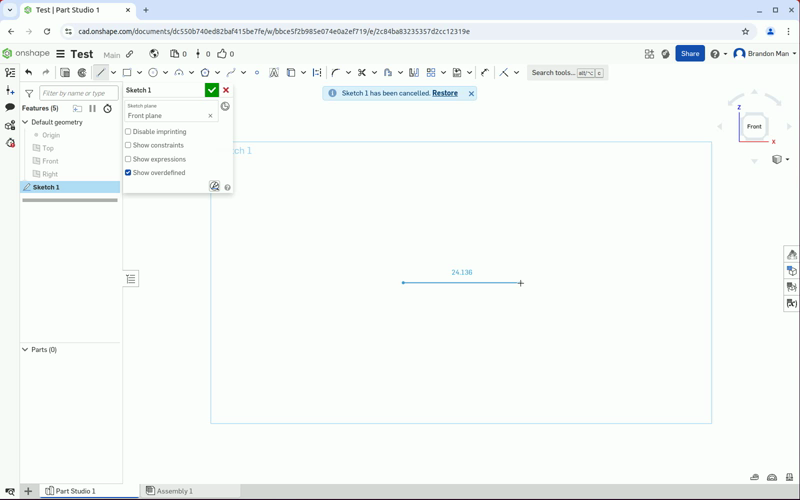
click(520, 282)
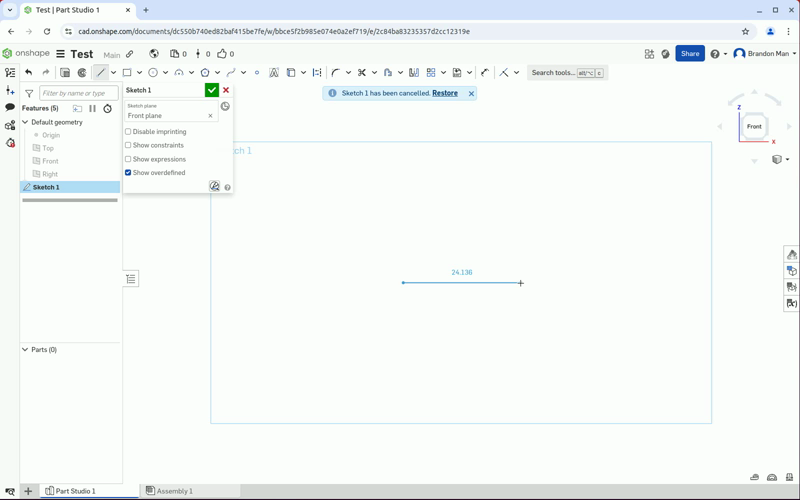
key_up(shift)
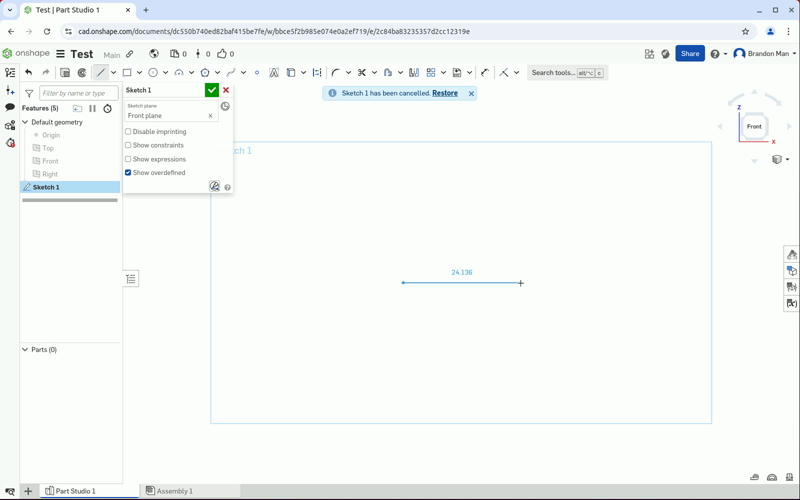
key_down(shift)
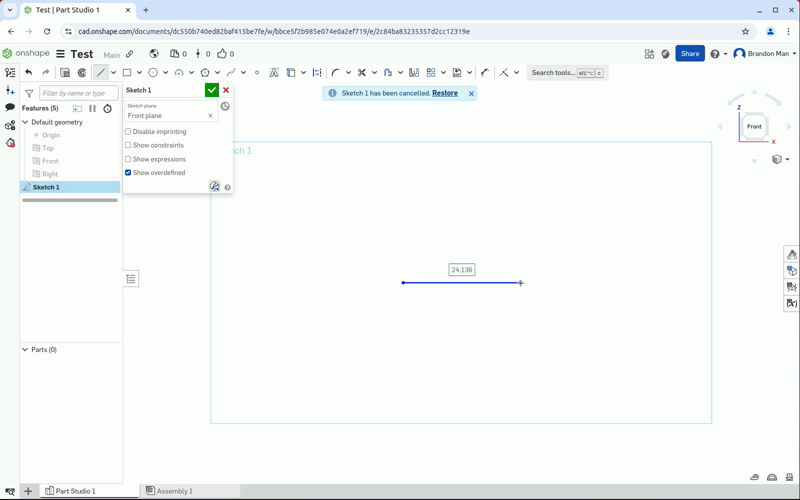
mouse_move(550, 282)
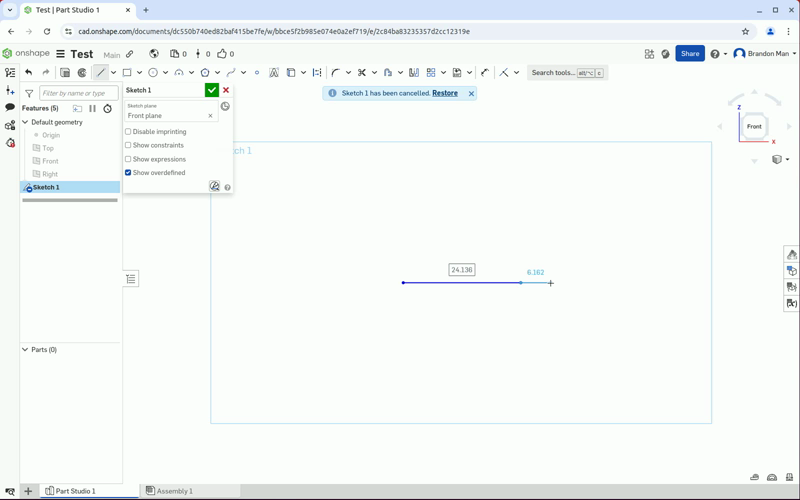
mouse_move(520, 233)
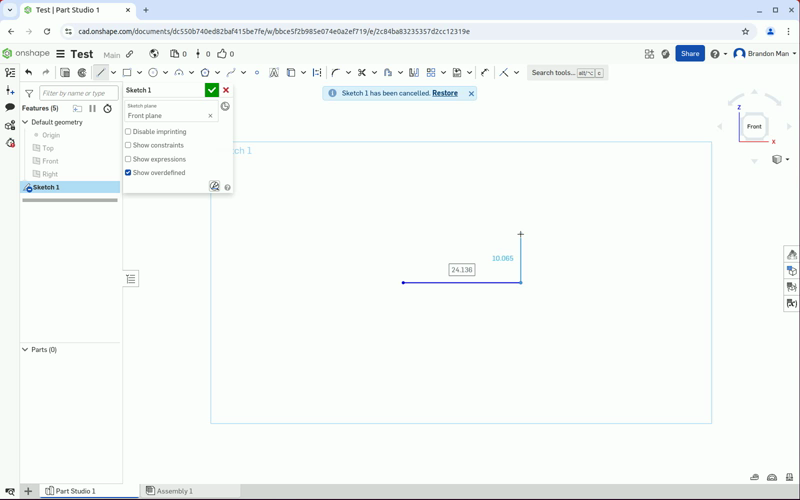
click(520, 233)
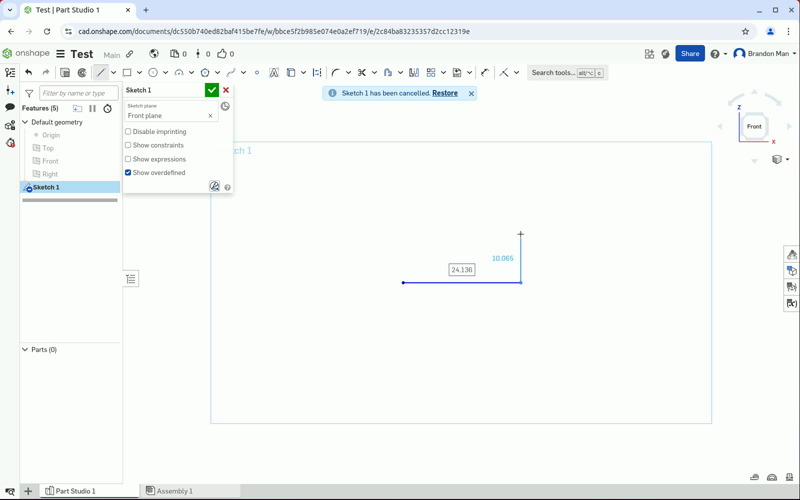
key_up(shift)
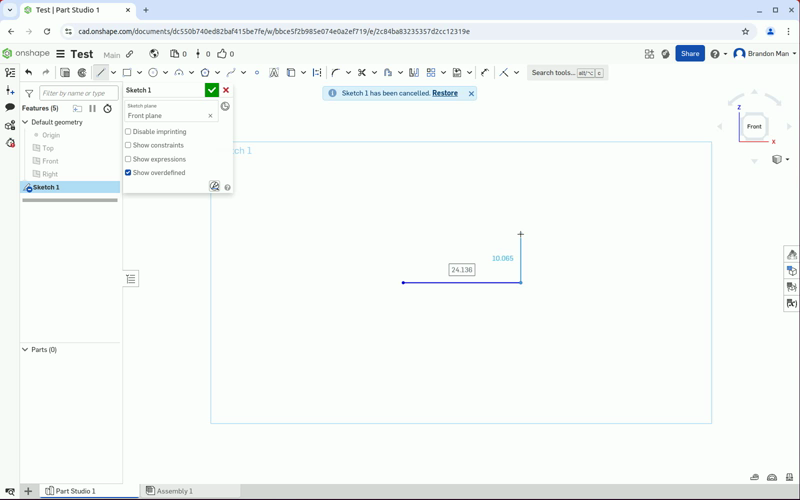
key_down(shift)
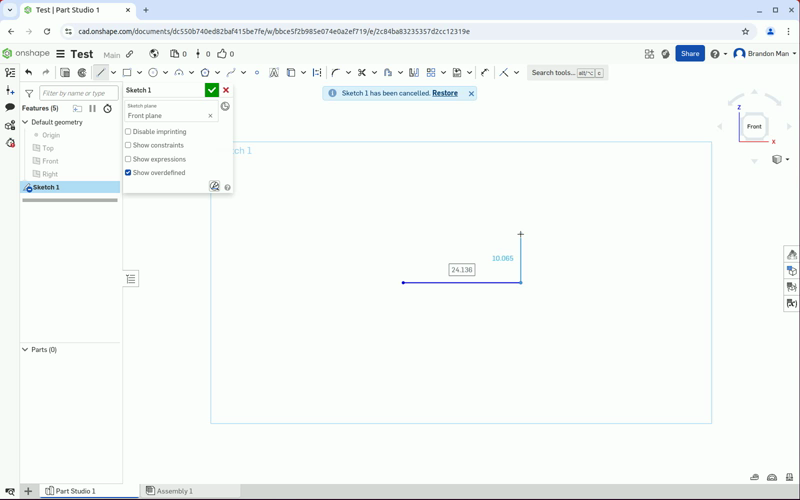
mouse_move(550, 233)
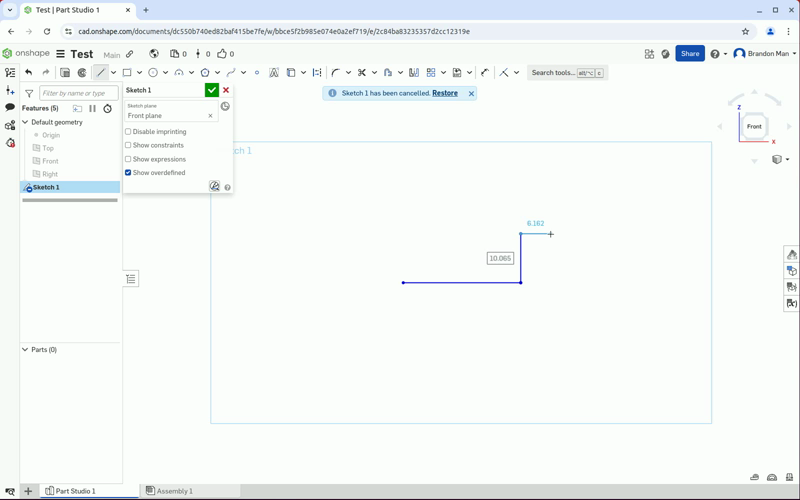
mouse_move(484, 233)
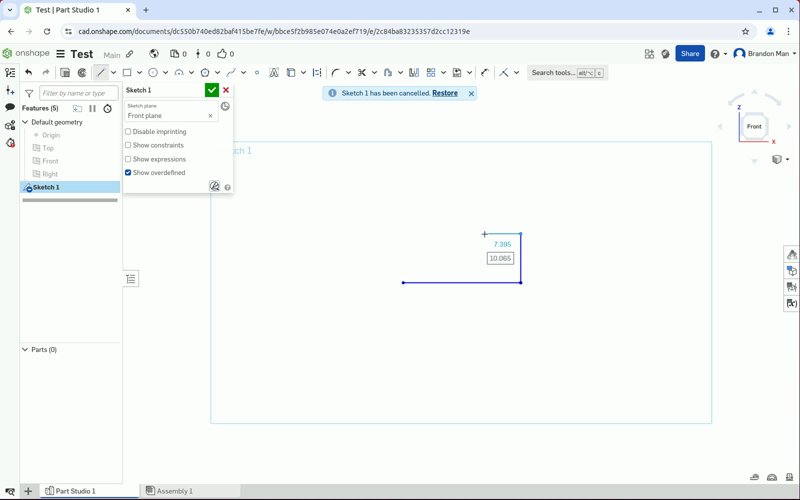
click(484, 233)
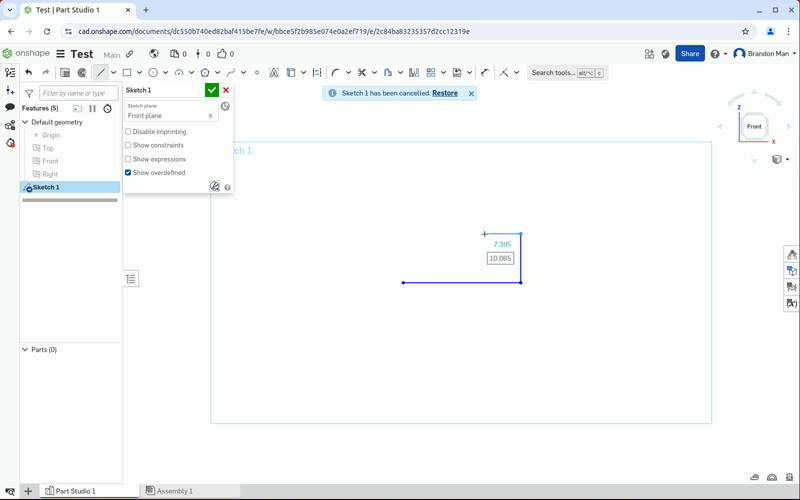
key_up(shift)
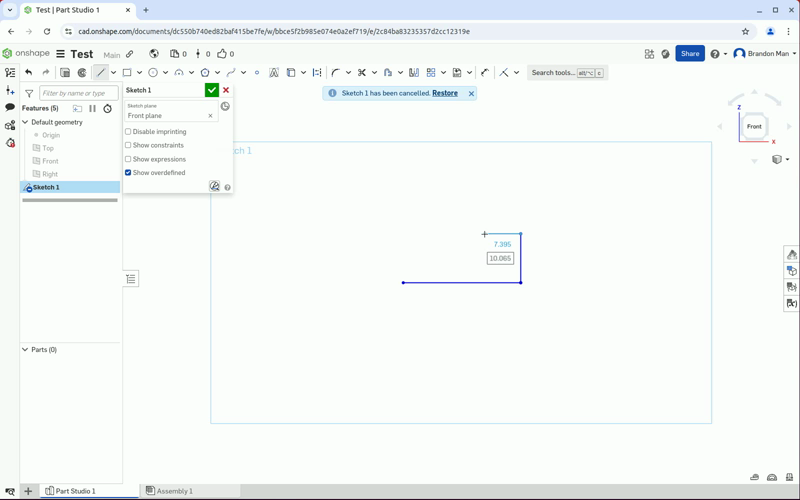
key_down(shift)
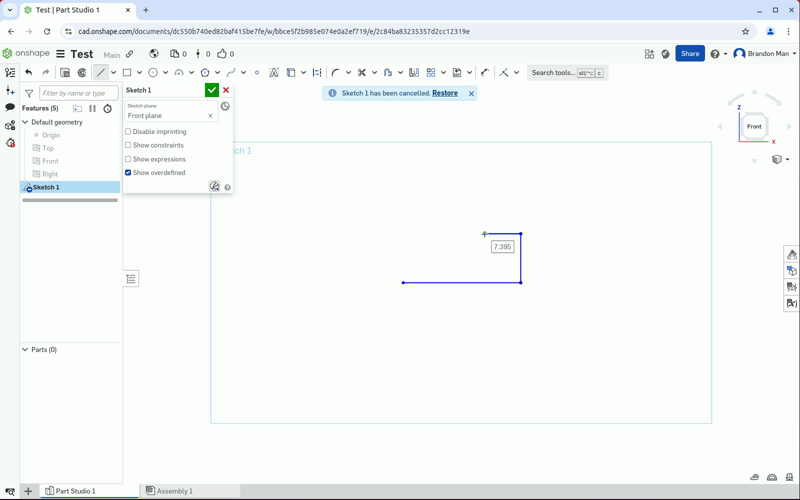
mouse_move(514, 233)
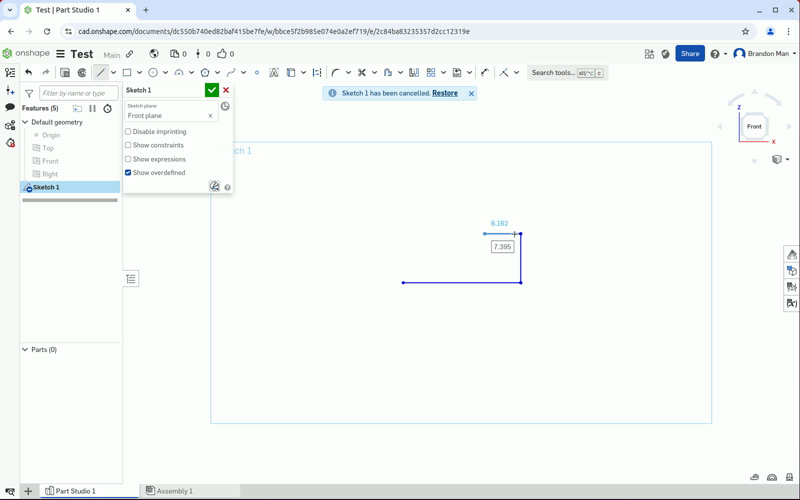
mouse_move(437, 233)
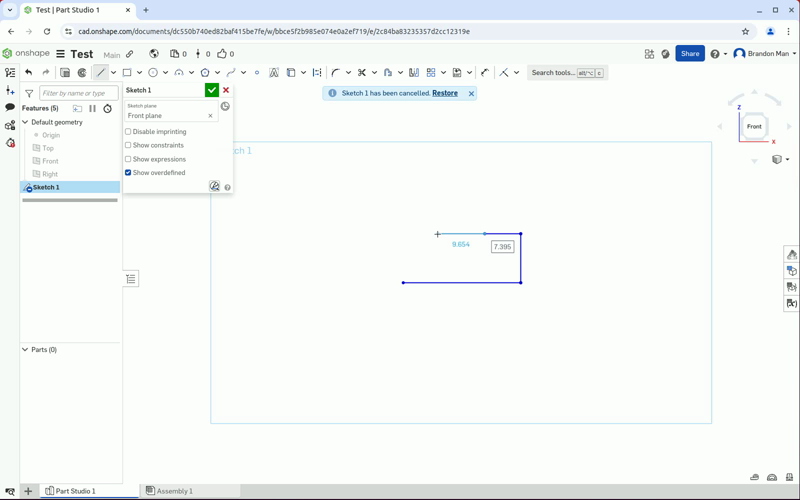
click(437, 233)
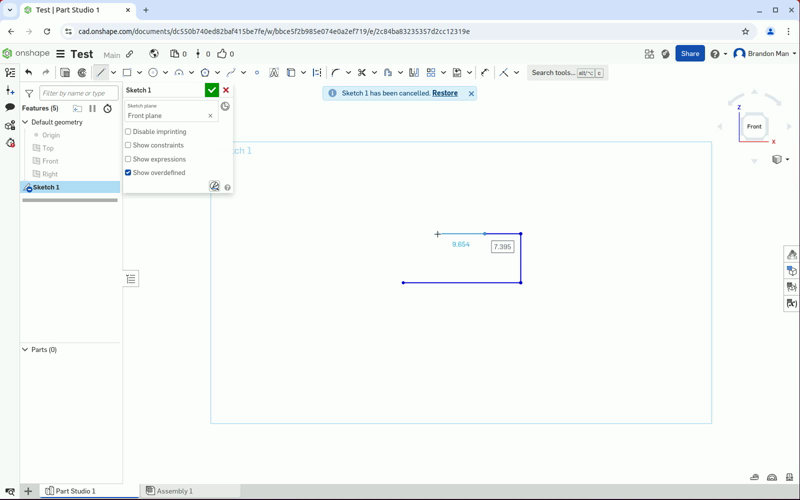
key_up(shift)
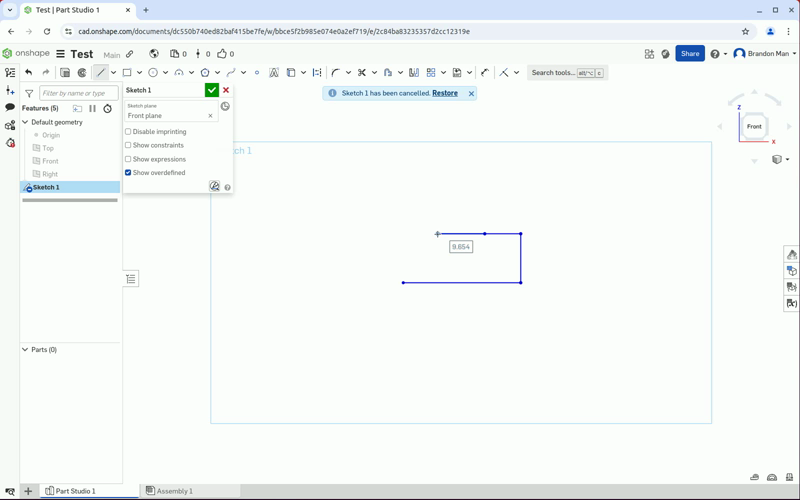
key_down(shift)
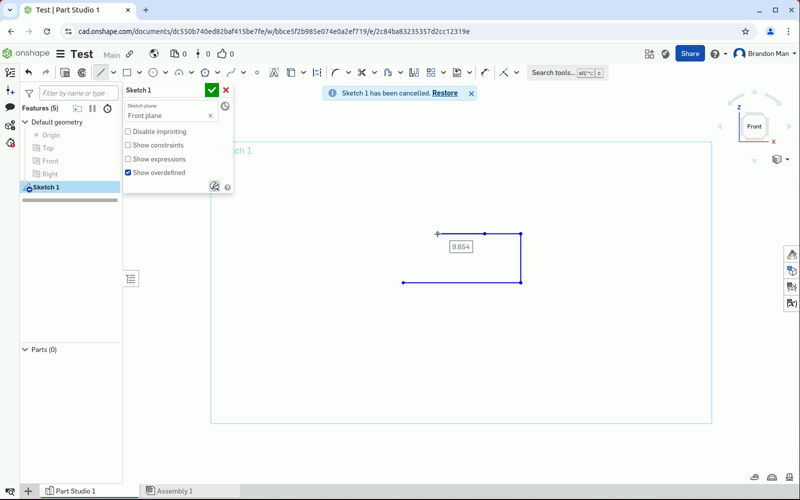
mouse_move(467, 233)
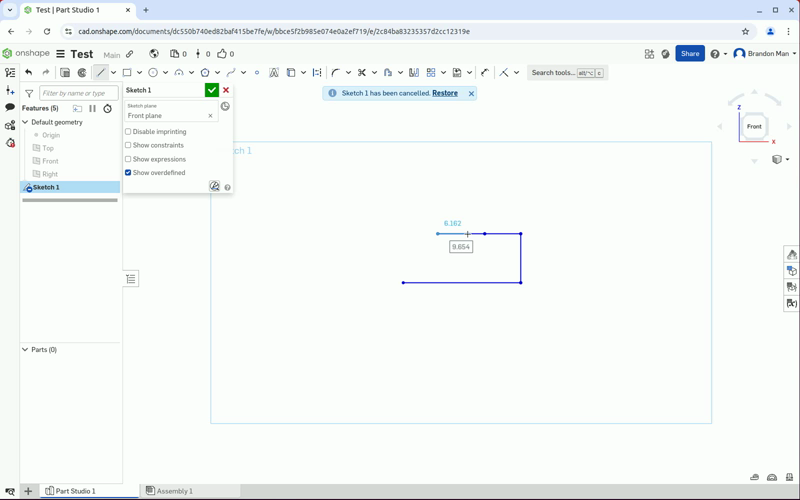
mouse_move(403, 233)
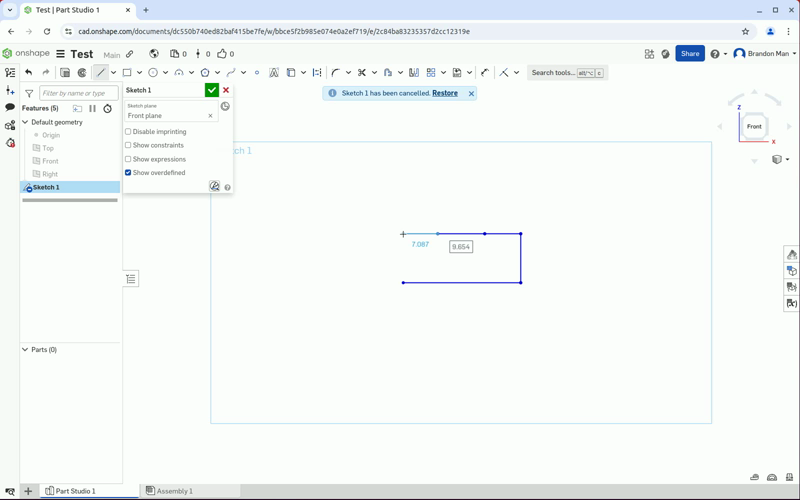
click(403, 233)
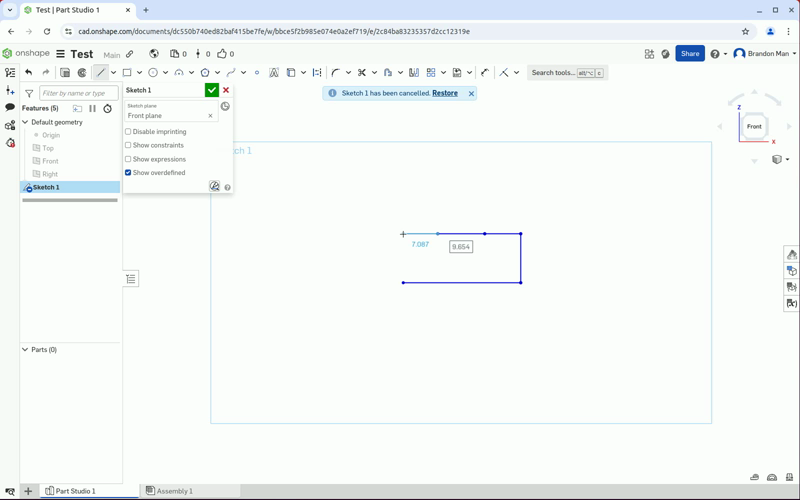
key_up(shift)
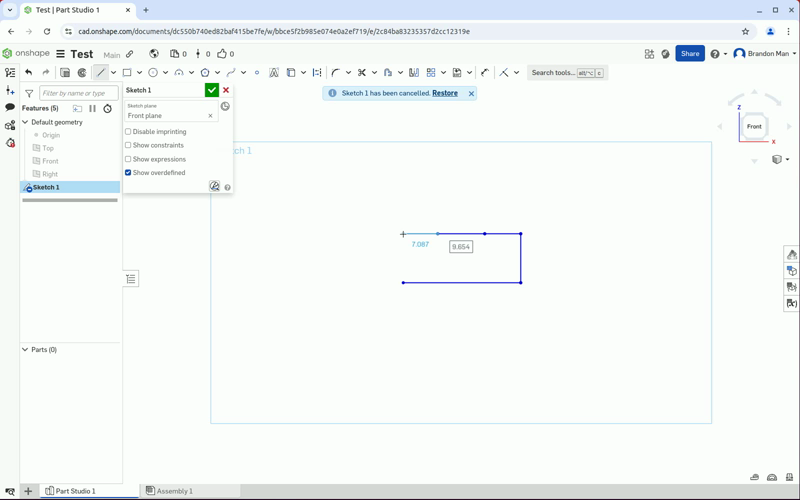
mouse_move(433, 233)
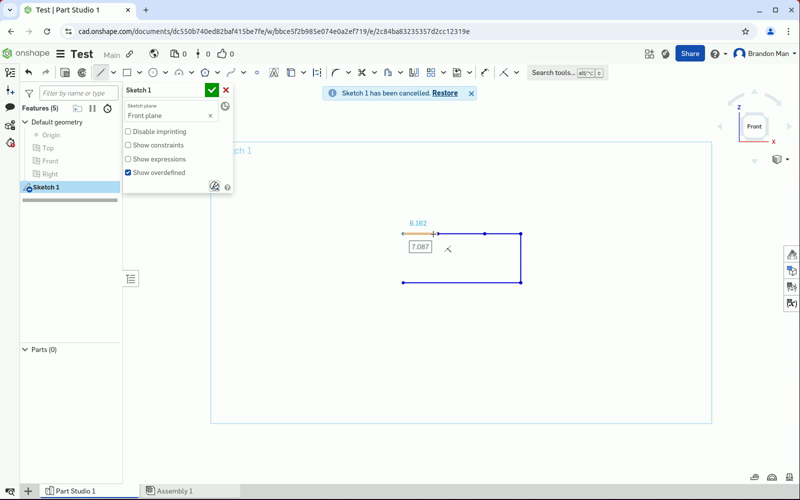
key_down(shift)
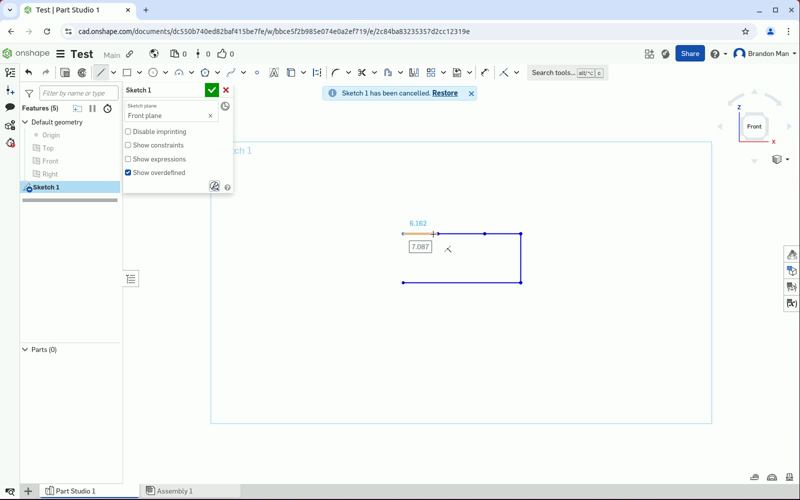
mouse_move(403, 282)
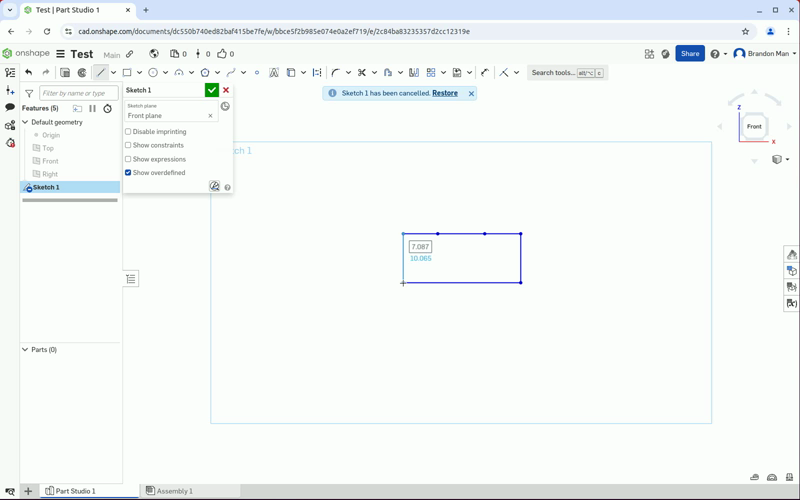
key_up(shift)
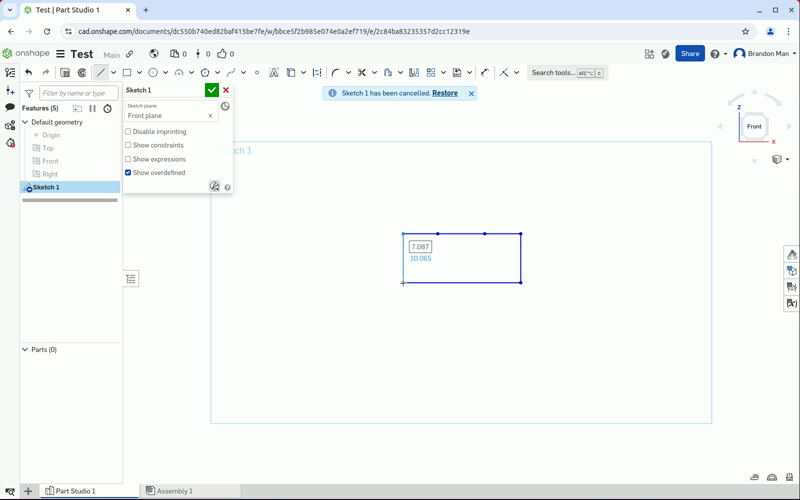
click(403, 282)
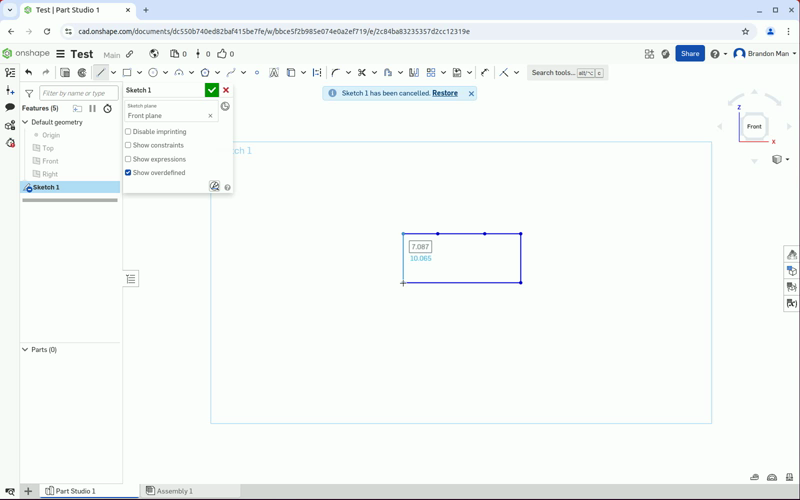
key(esc)
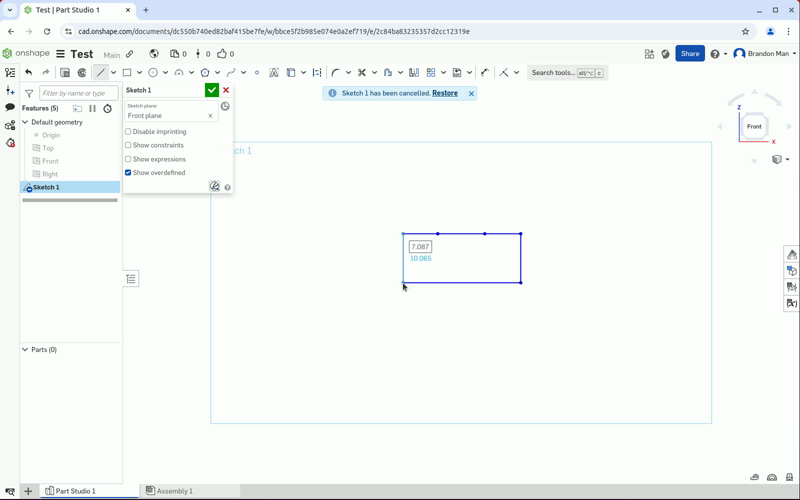
mouse_move(489, 278)
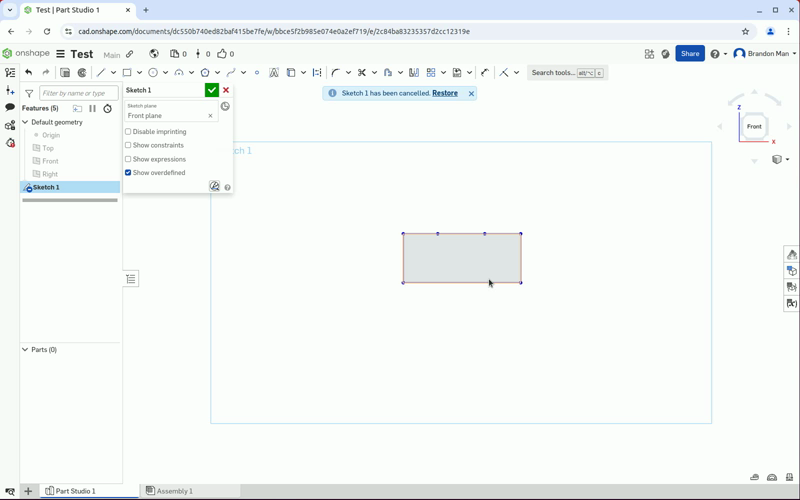
click(489, 278)
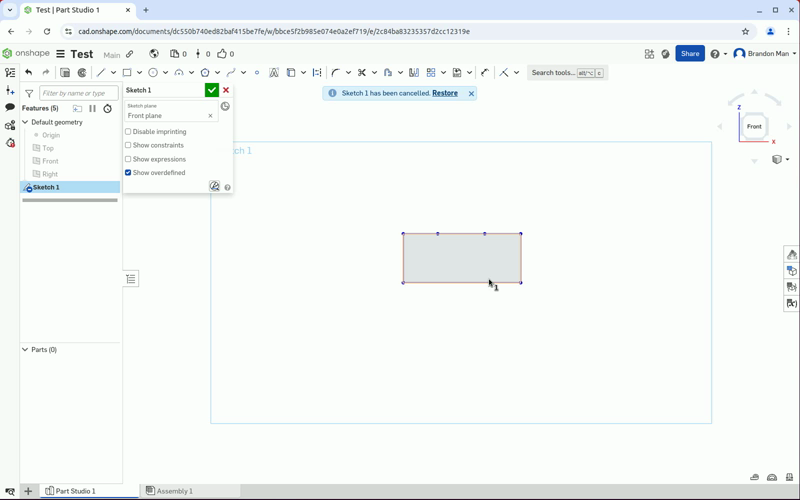
mouse_move(73, 352)
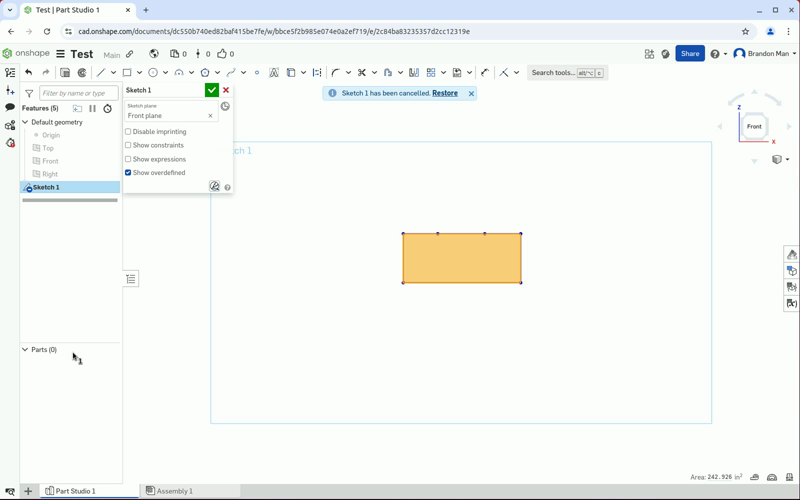
key(shift+y)
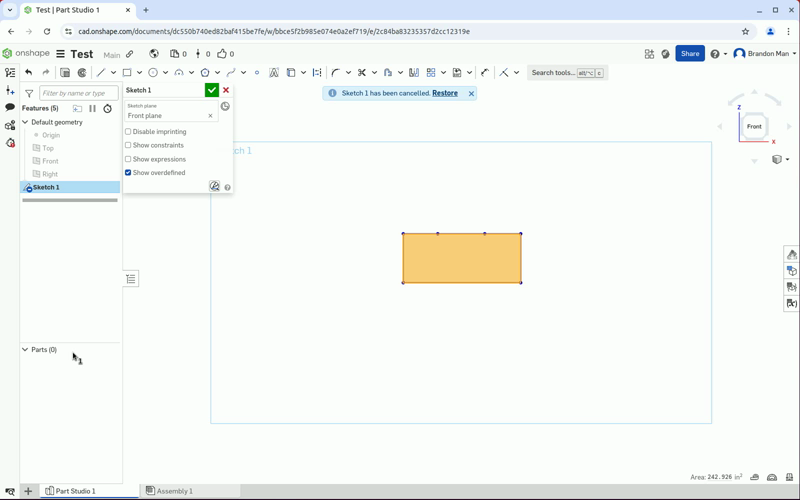
key(shift+e)
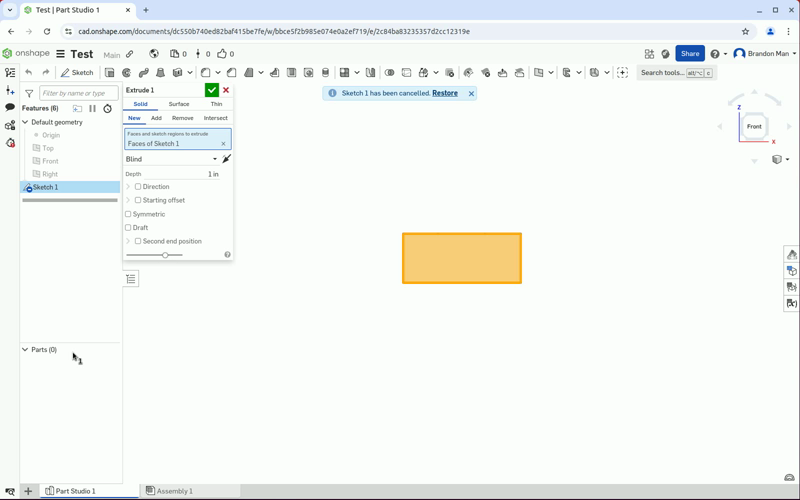
mouse_move(143, 106)
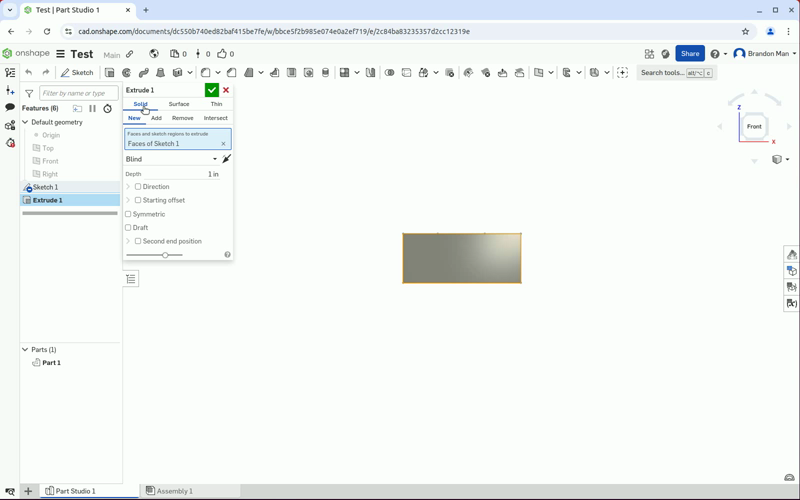
click(143, 106)
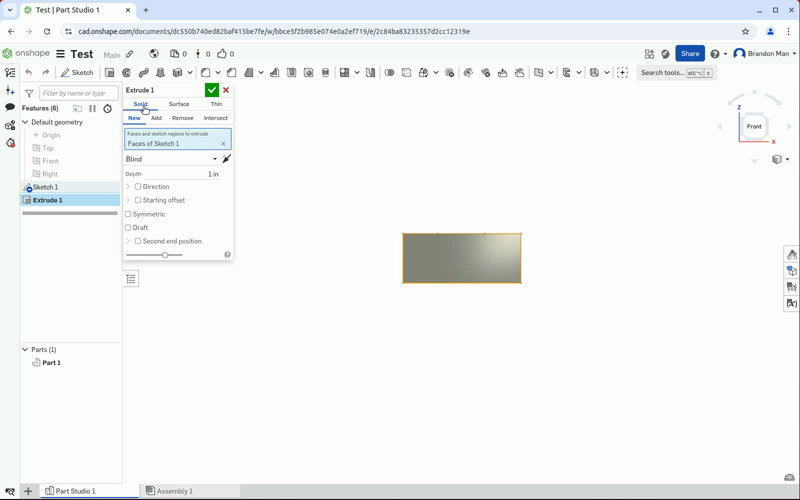
mouse_move(137, 120)
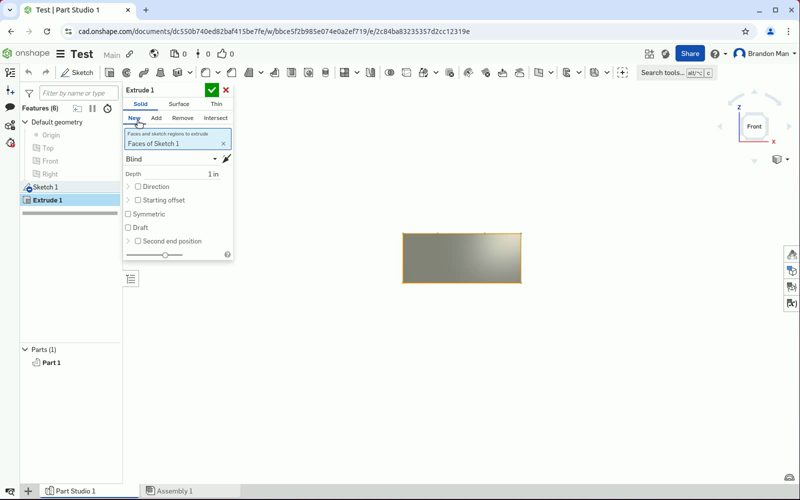
click(137, 120)
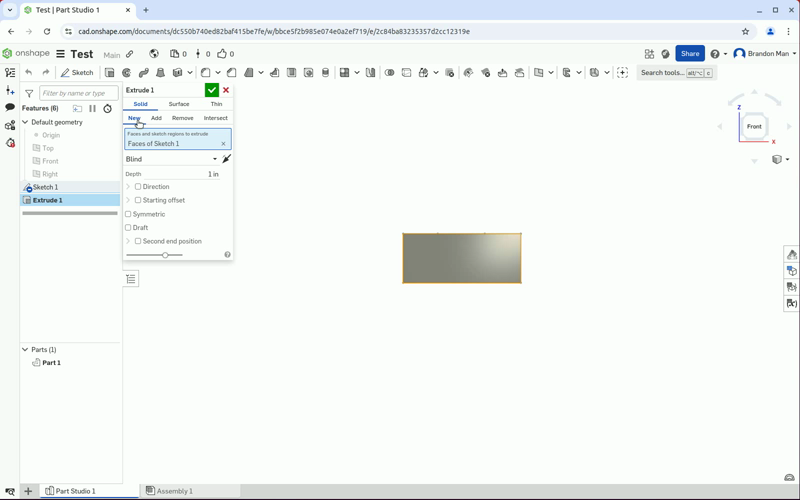
key(tab, 4)
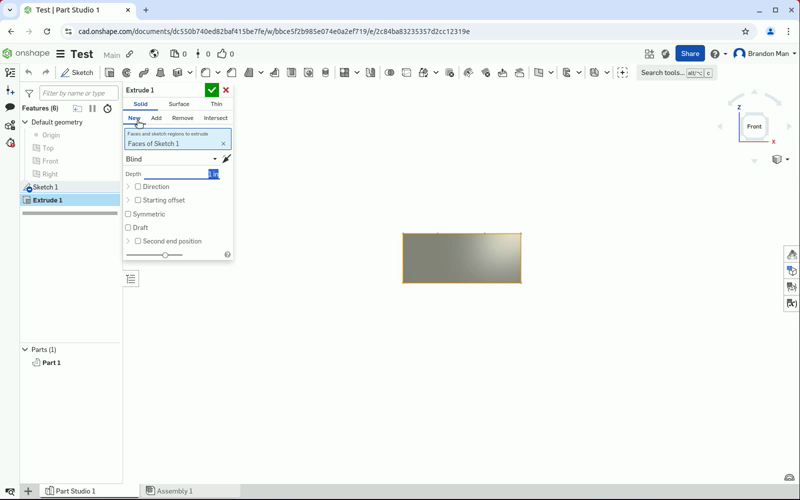
text(6.018)
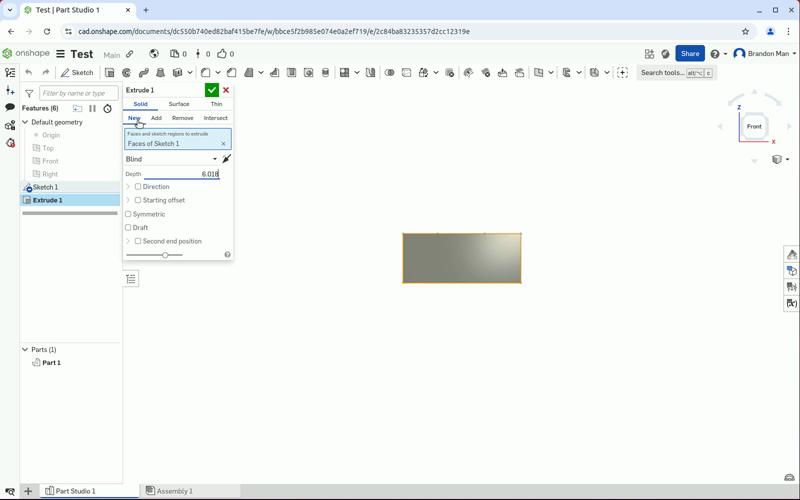
key(enter)
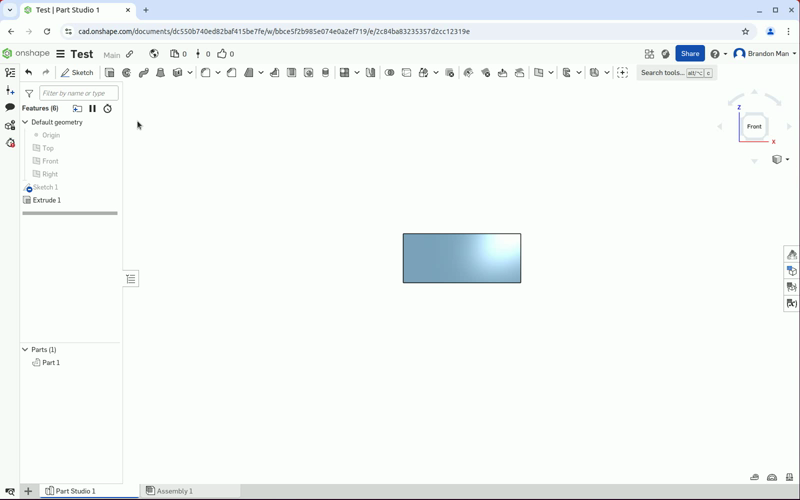
key(shift+h)
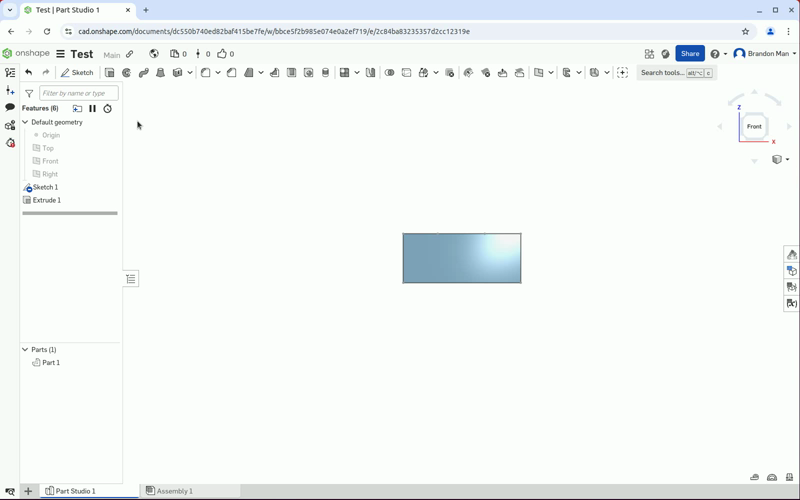
key(shift+h)
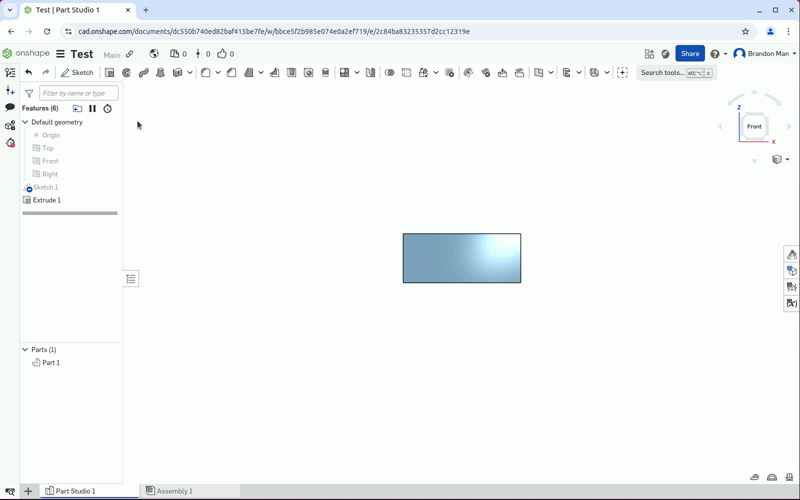
mouse_move(73, 189)
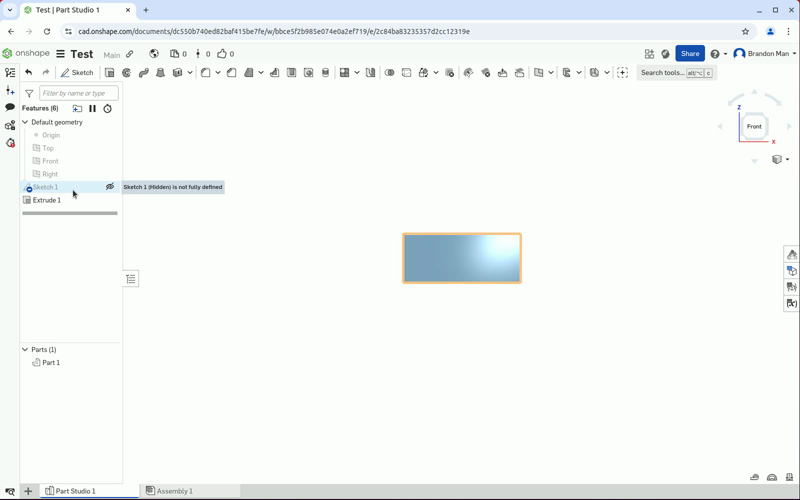
click(73, 189)
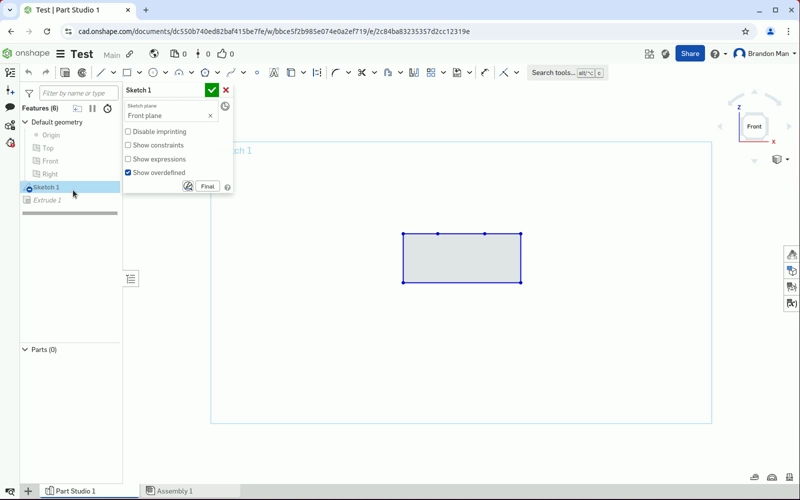
mouse_move(229, 92)
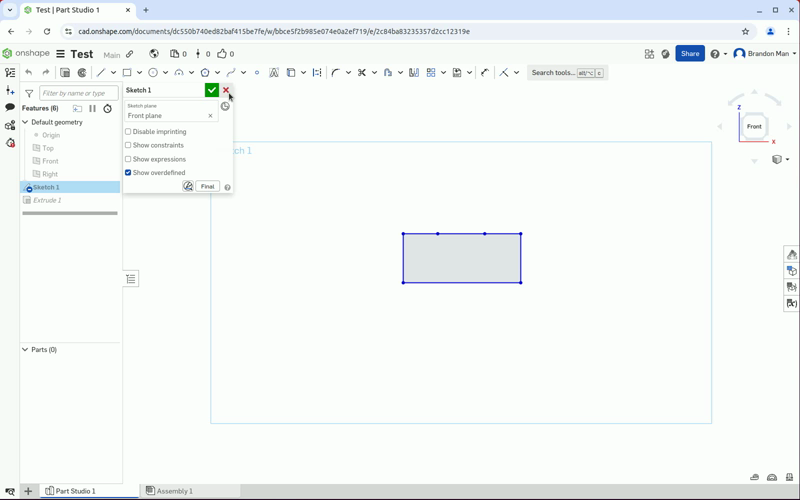
click(229, 92)
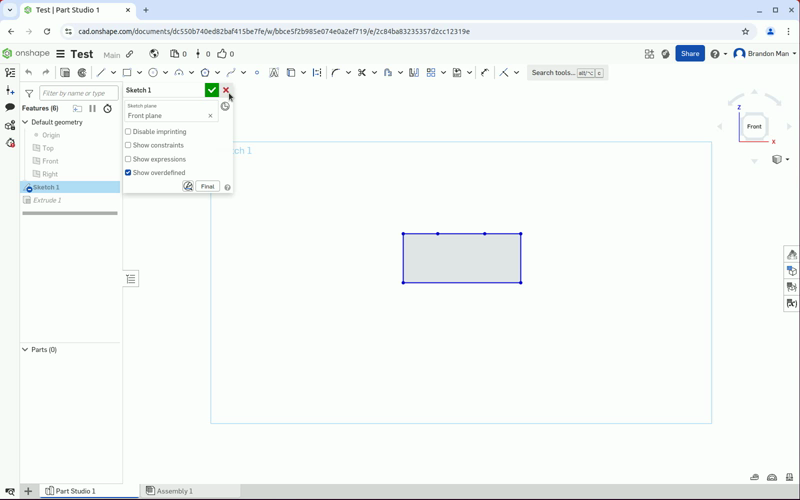
key(shift+s)
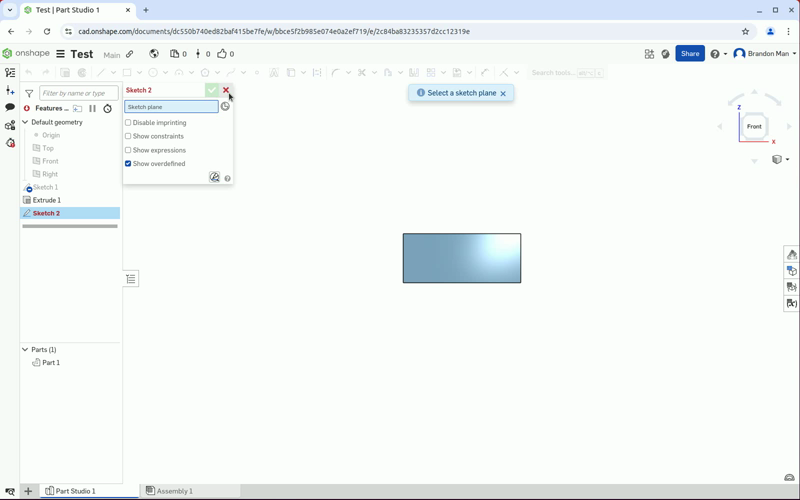
mouse_move(73, 163)
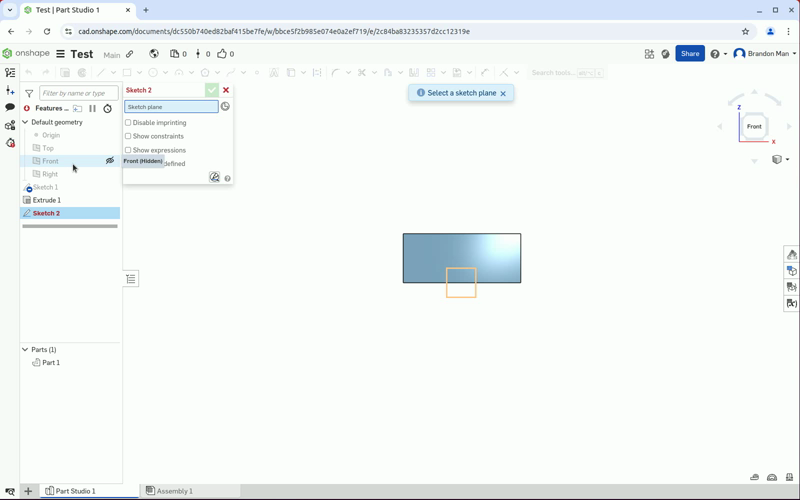
click(73, 163)
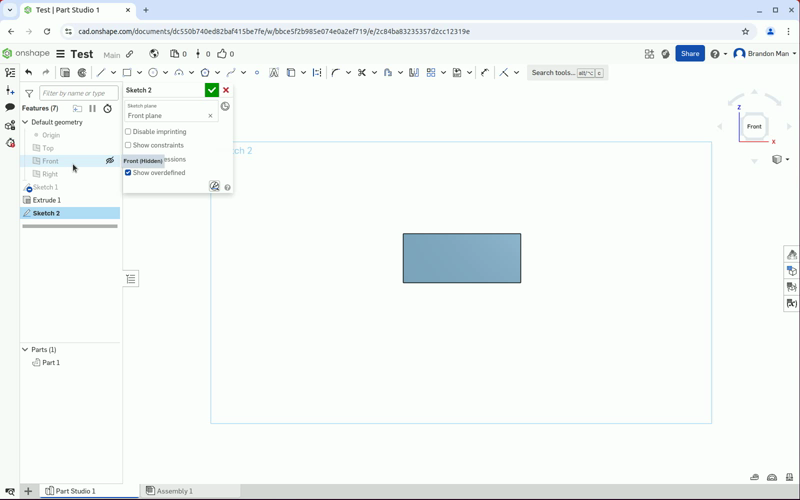
mouse_move(73, 352)
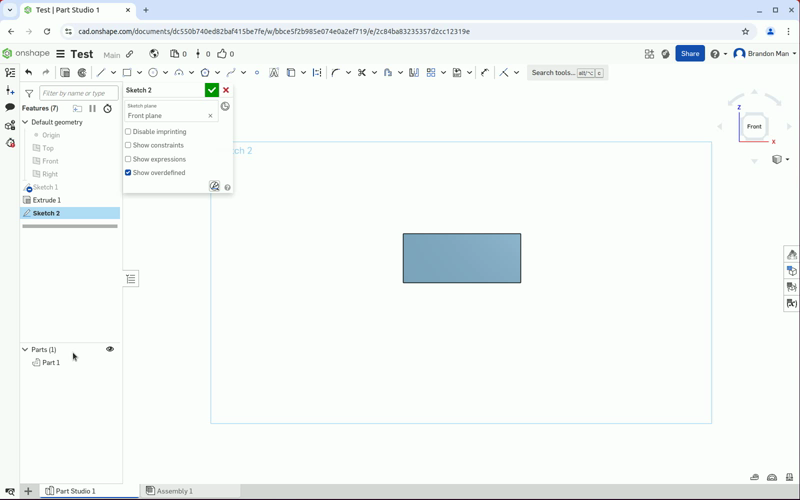
key(y)
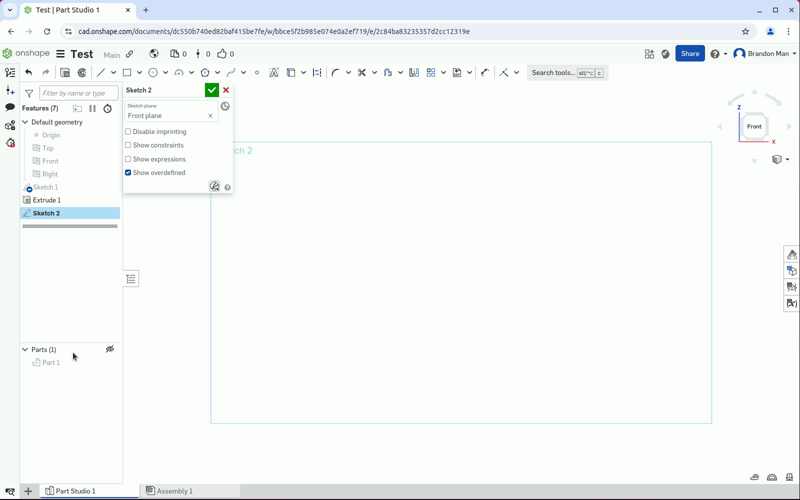
key(l)
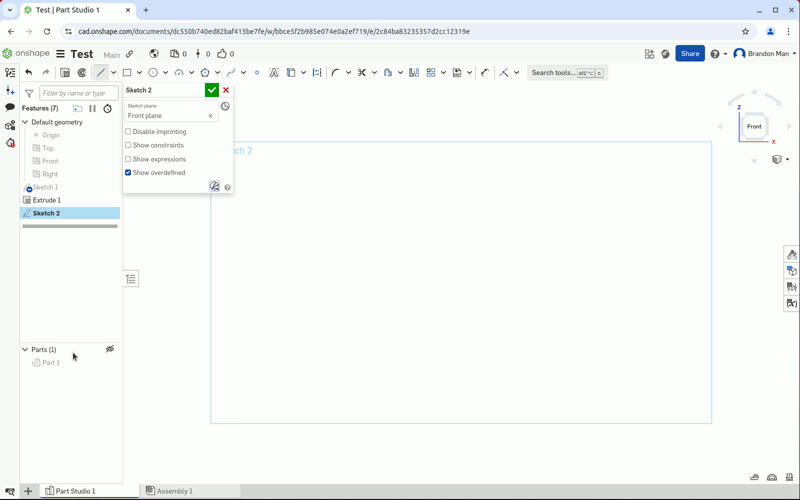
key_down(shift)
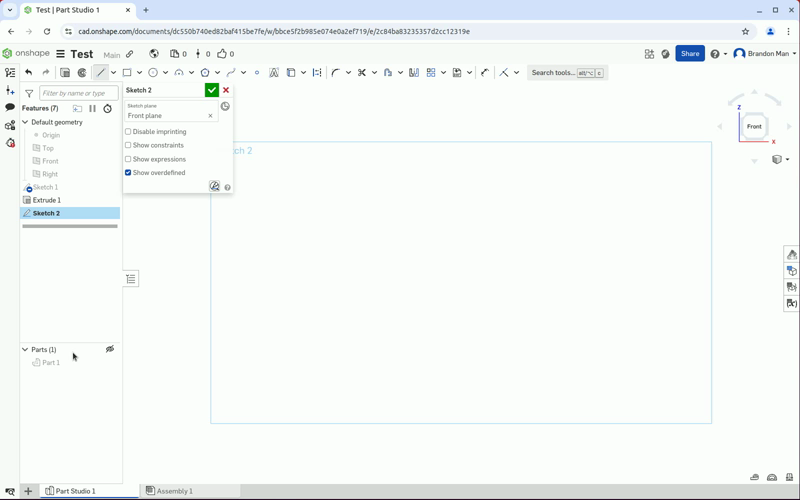
mouse_move(403, 233)
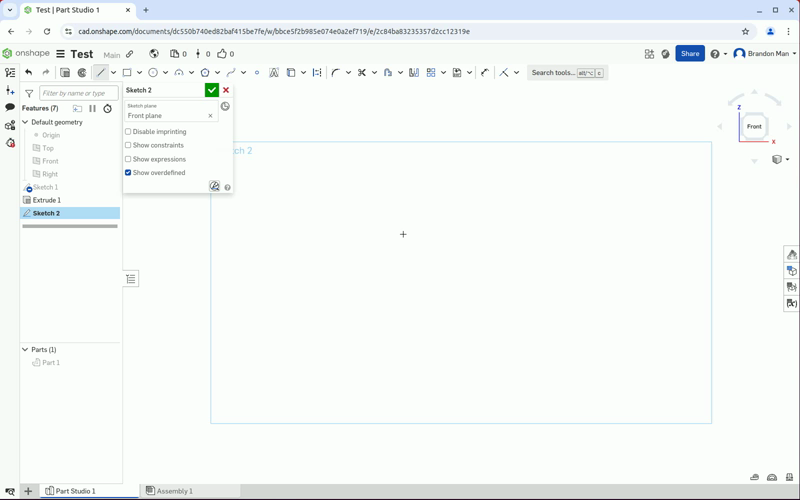
click(403, 233)
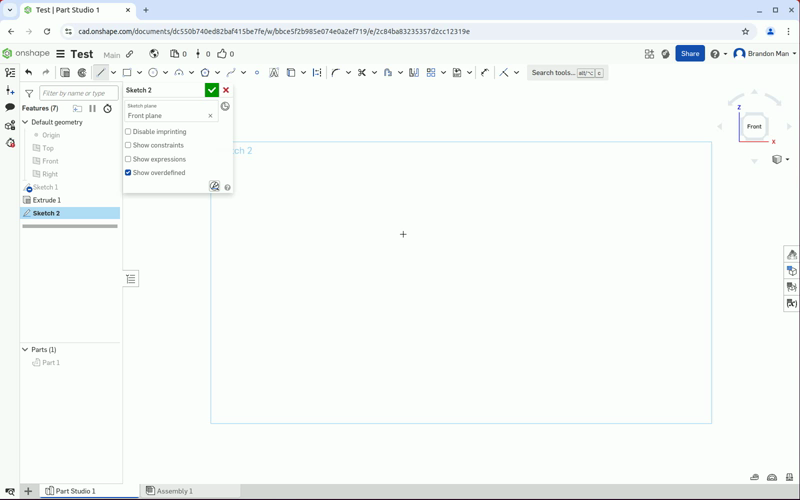
key_up(shift)
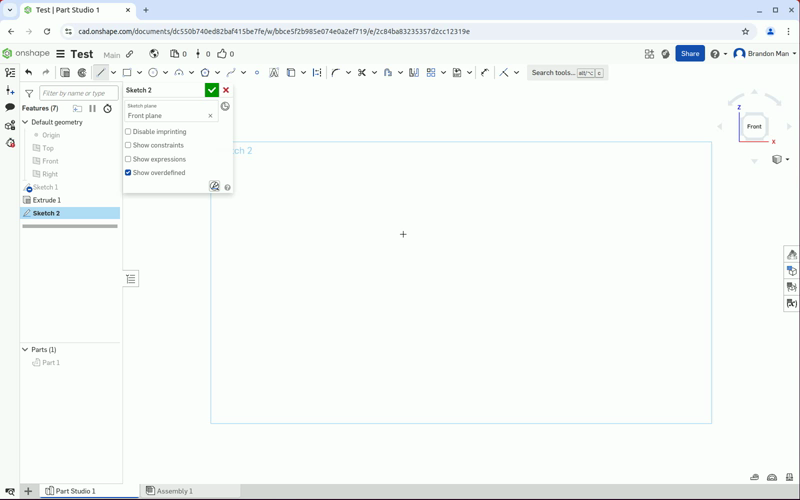
key_down(shift)
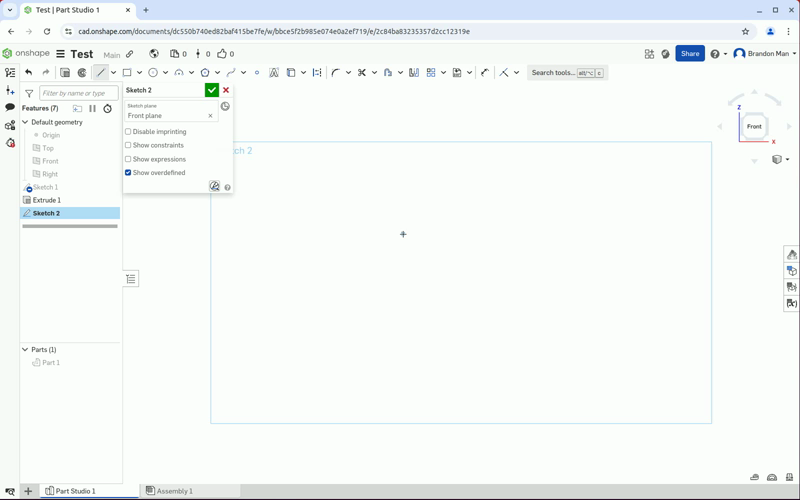
mouse_move(433, 233)
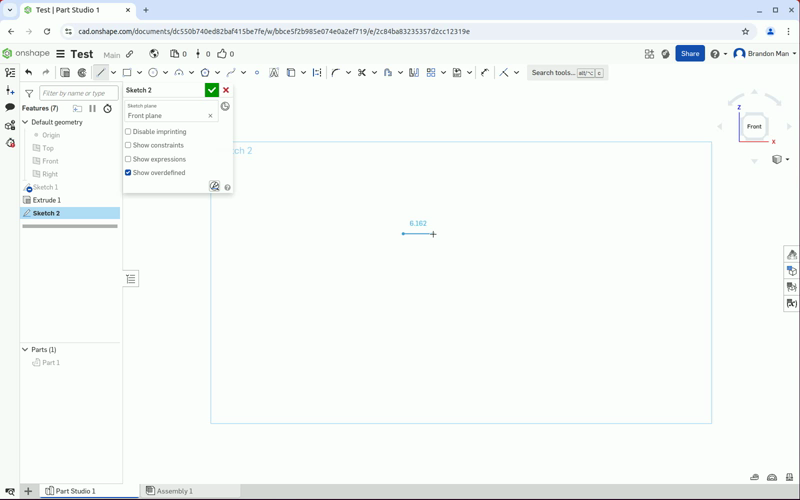
mouse_move(437, 233)
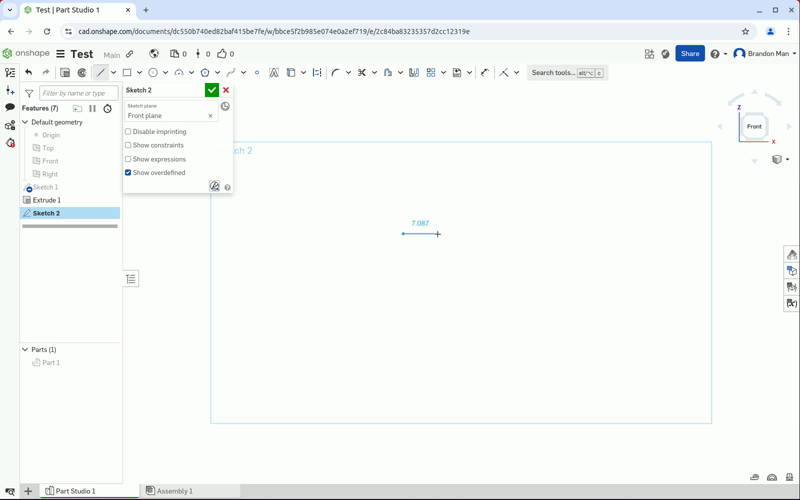
click(437, 233)
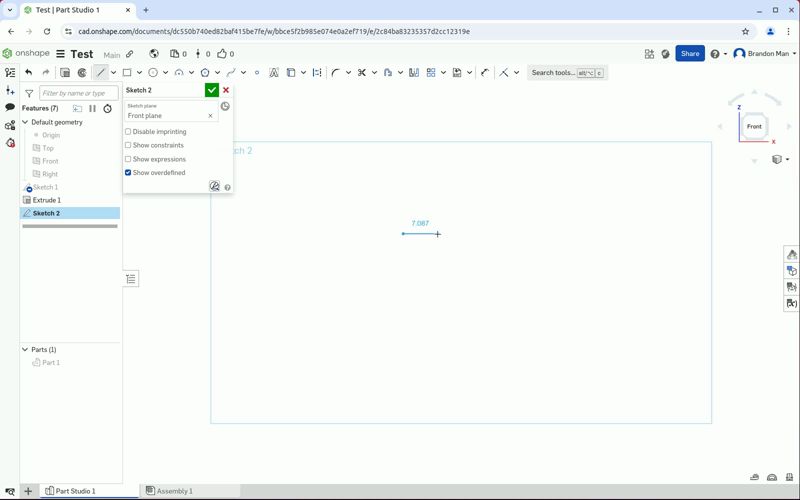
key_up(shift)
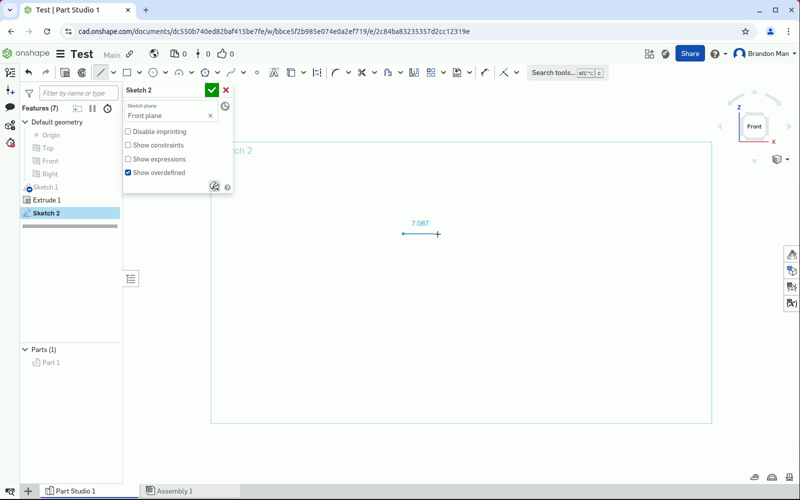
key_down(shift)
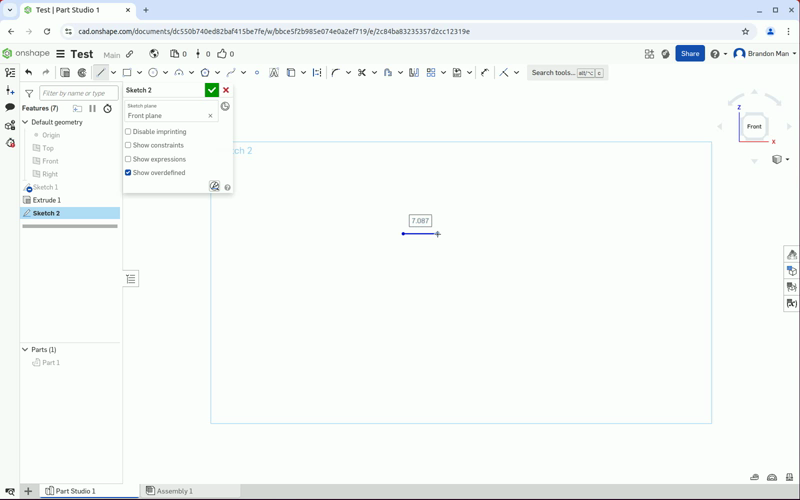
mouse_move(437, 169)
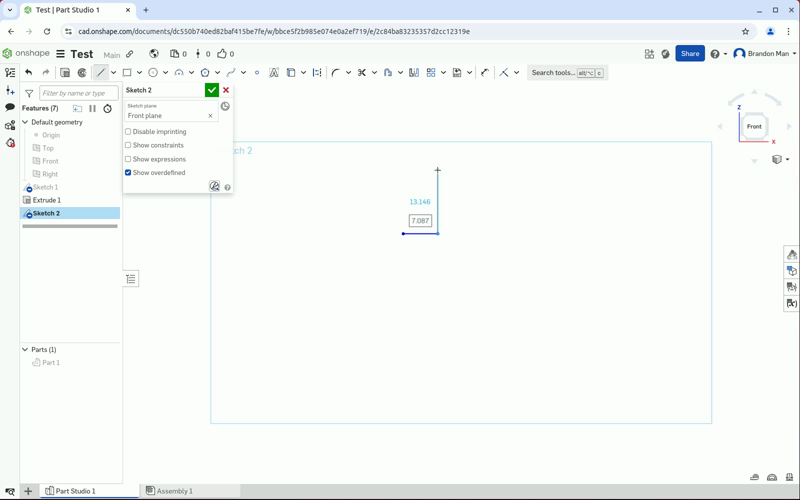
click(437, 169)
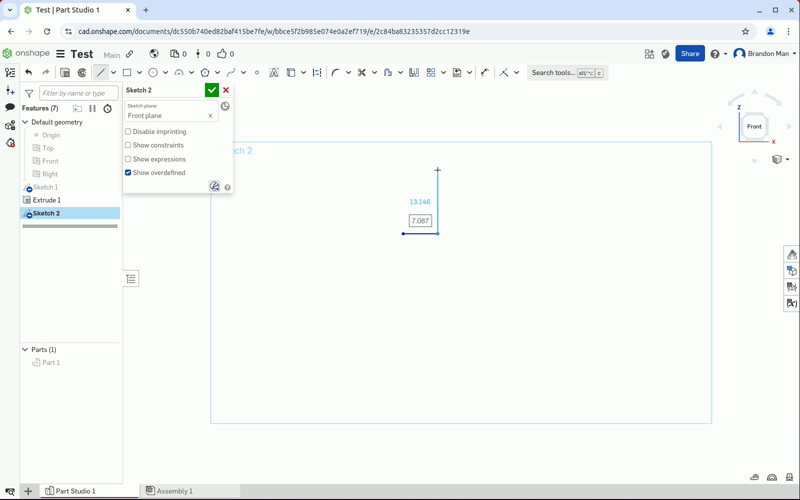
key_up(shift)
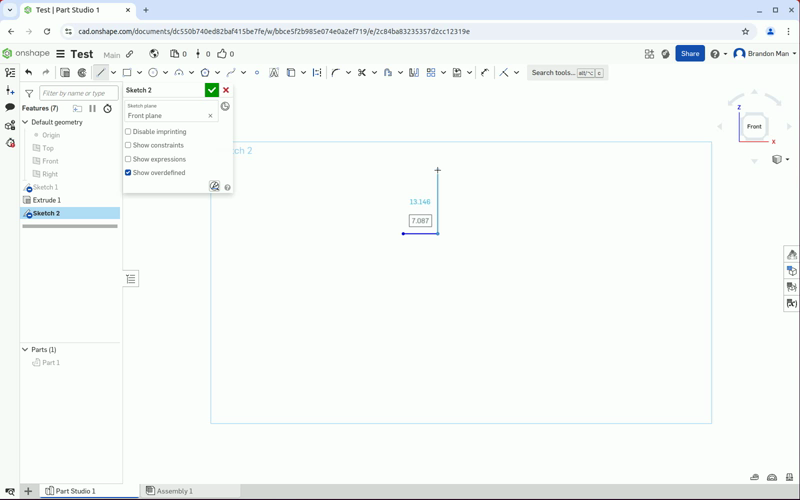
key_down(shift)
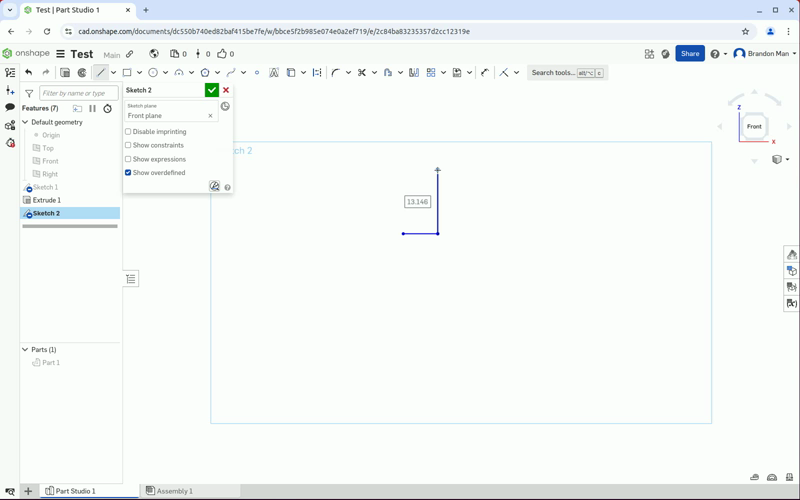
mouse_move(467, 169)
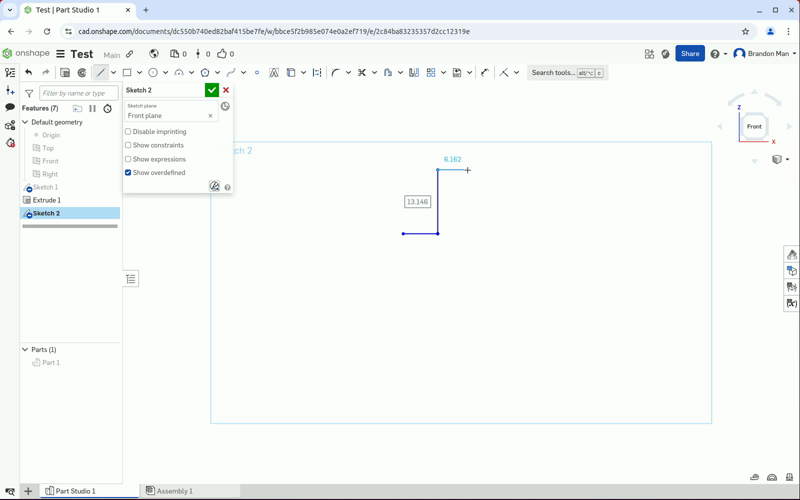
mouse_move(403, 169)
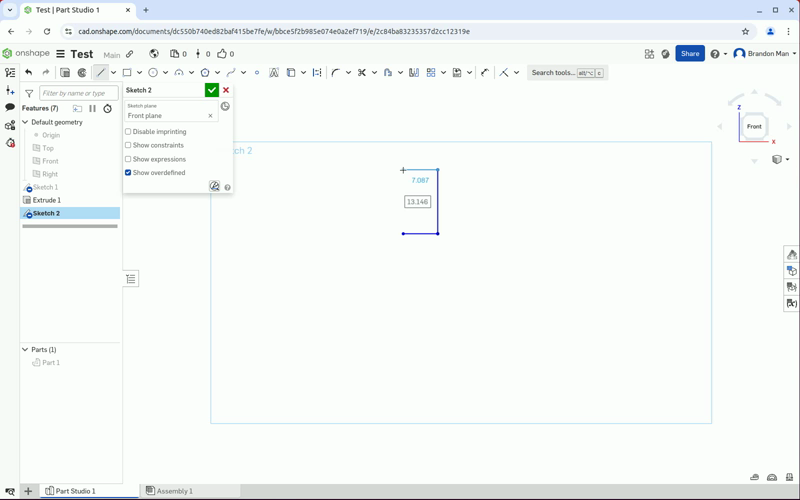
click(403, 169)
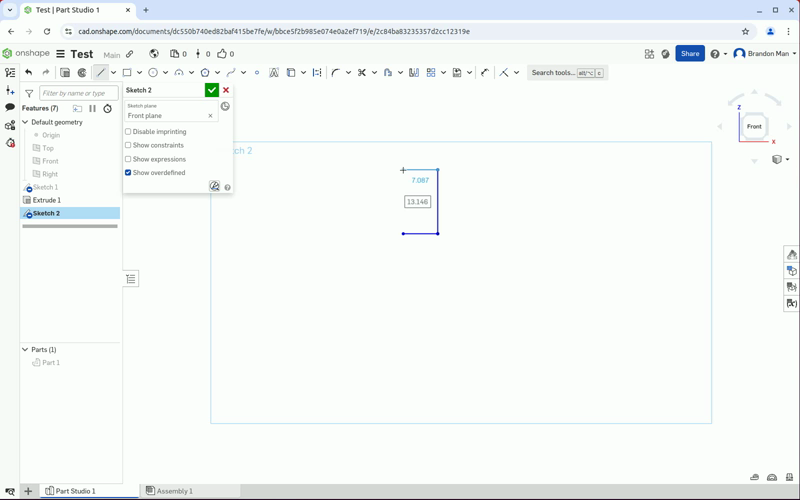
key_up(shift)
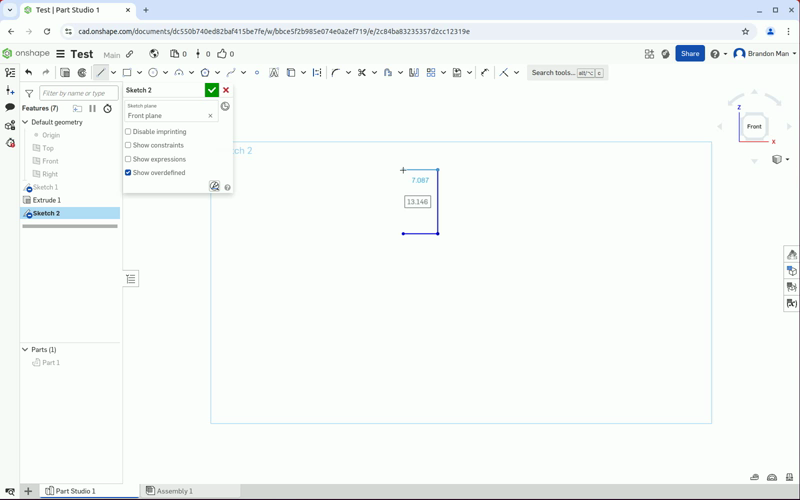
key_down(shift)
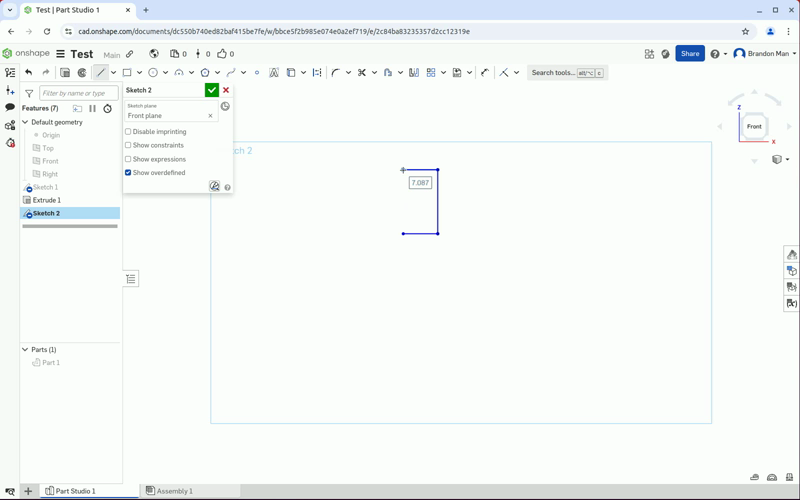
mouse_move(403, 233)
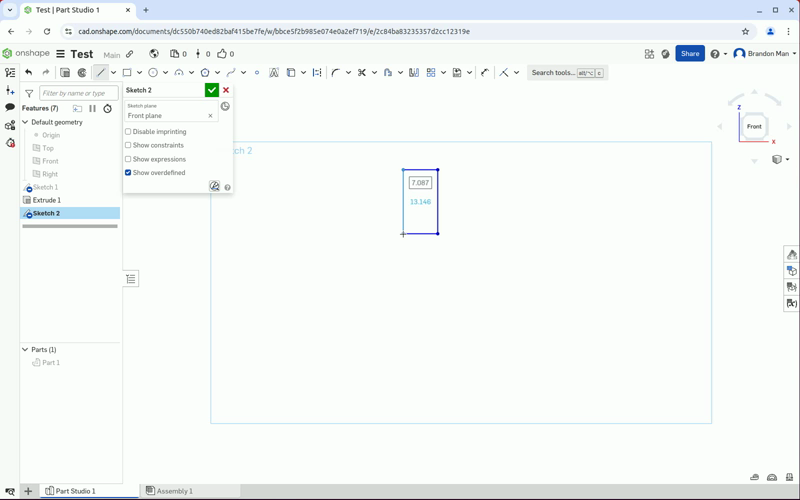
key_up(shift)
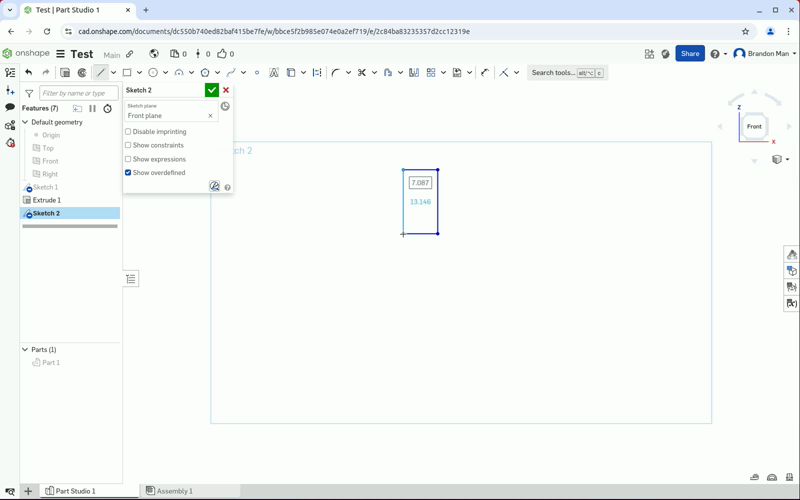
click(403, 233)
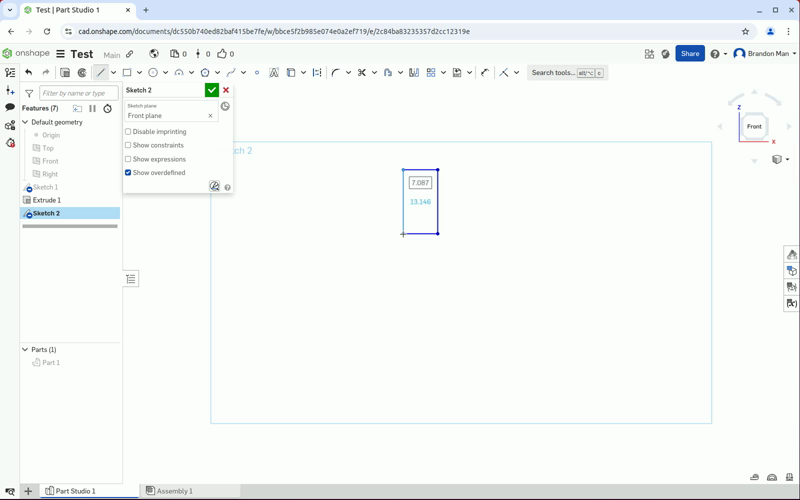
key(esc)
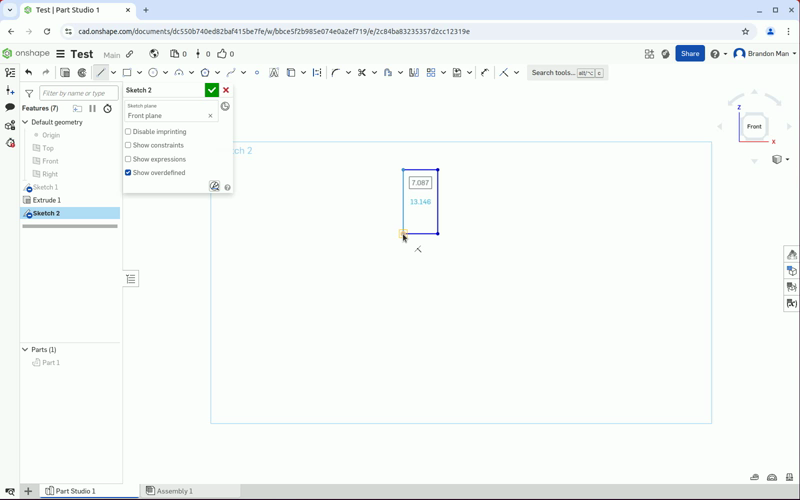
mouse_move(434, 195)
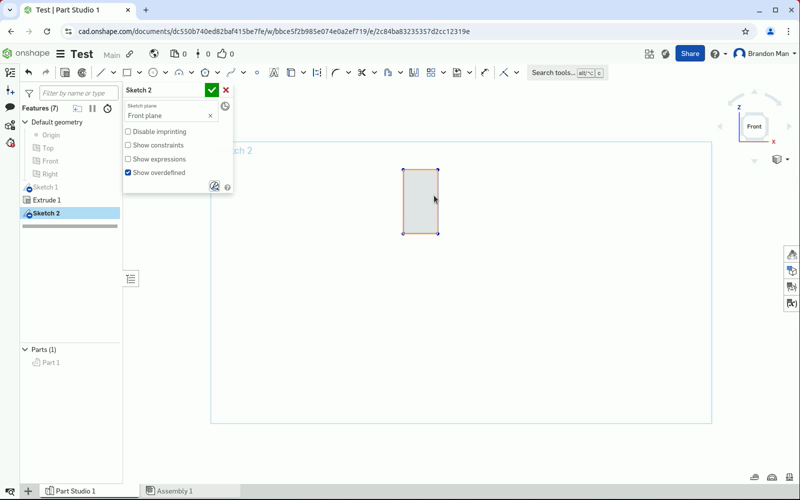
click(434, 195)
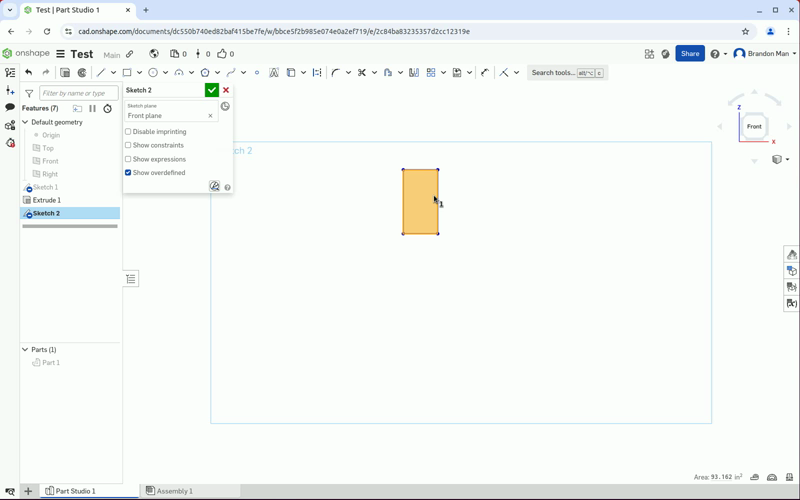
mouse_move(73, 352)
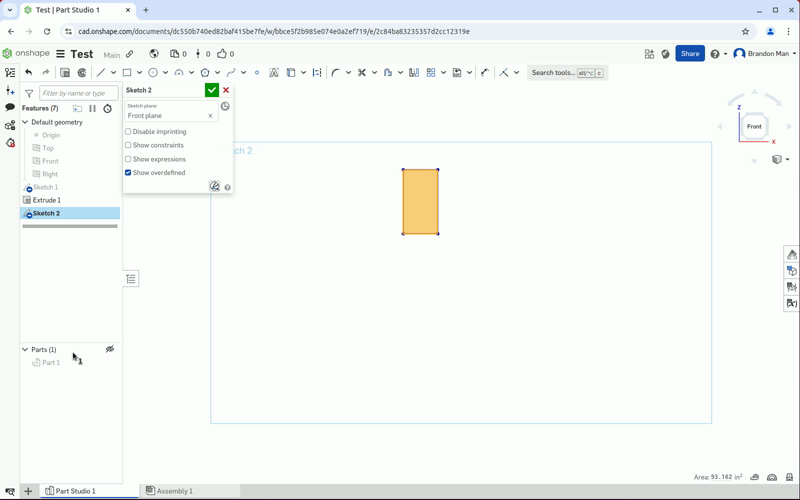
key(shift+y)
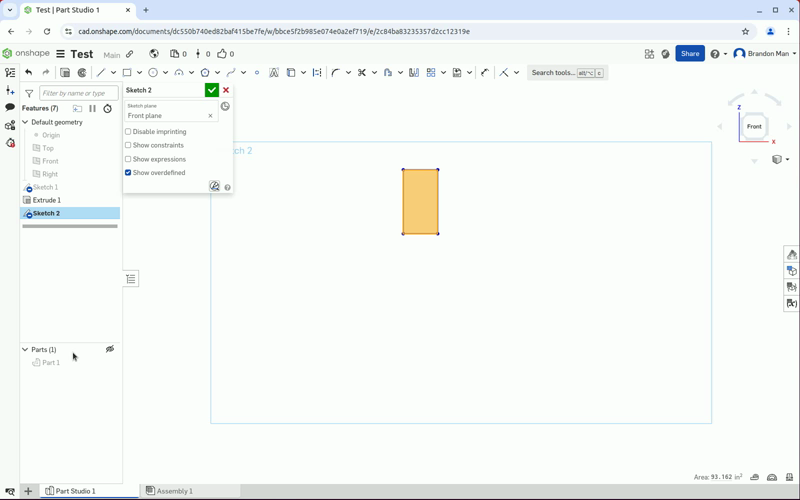
key(shift+e)
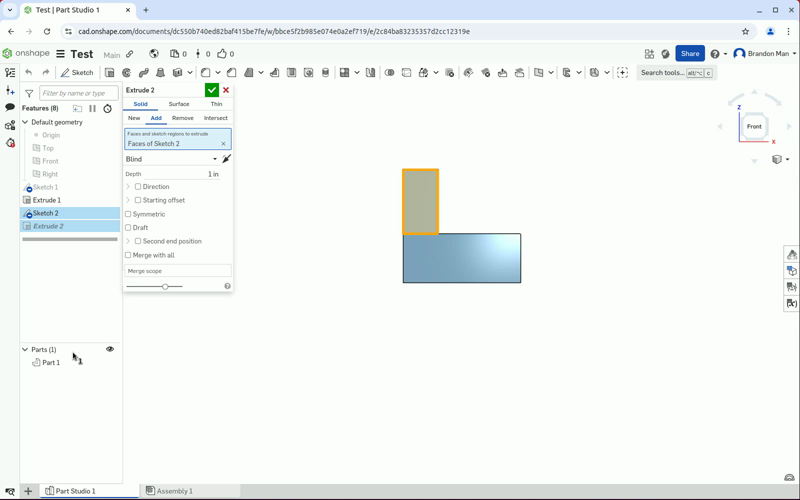
mouse_move(143, 106)
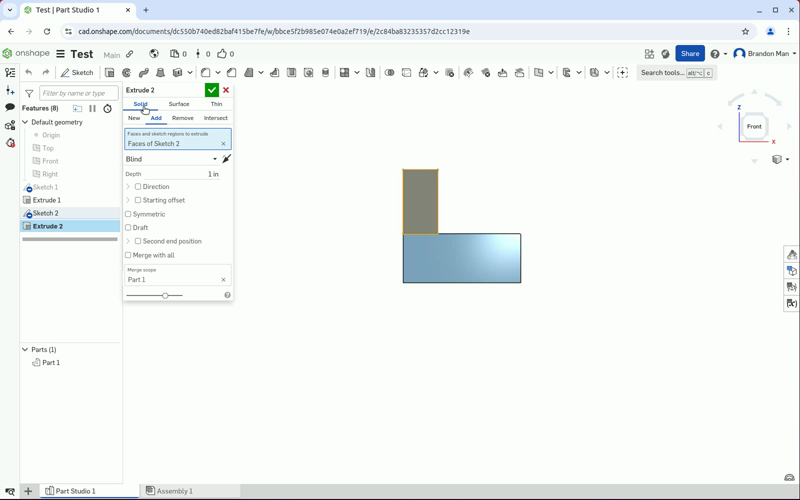
click(143, 106)
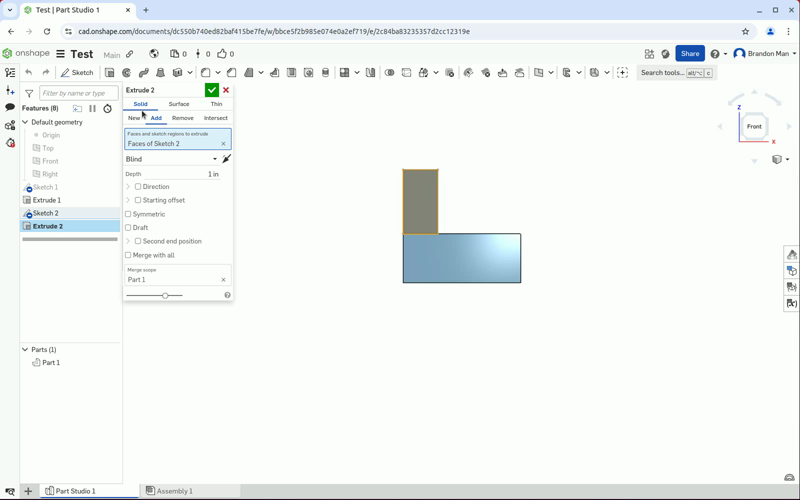
mouse_move(137, 120)
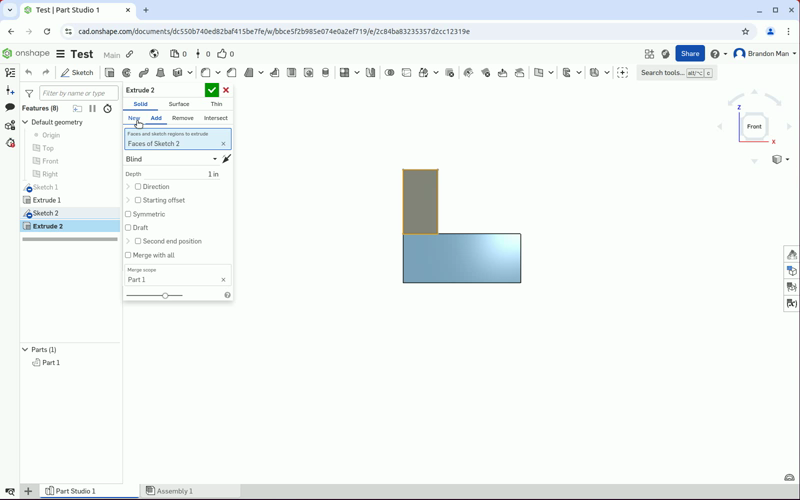
click(137, 120)
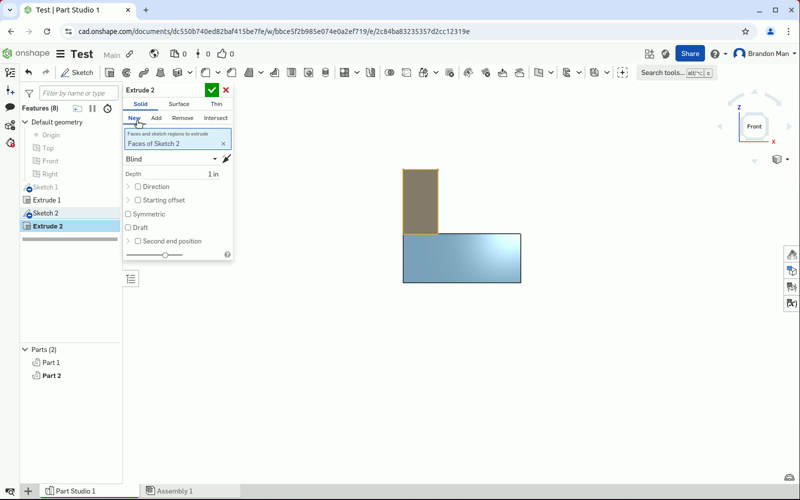
key(tab, 4)
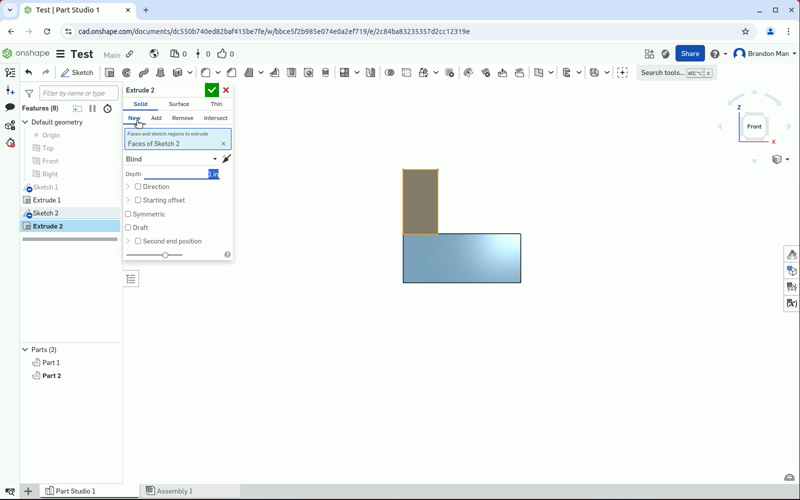
text(13.721)
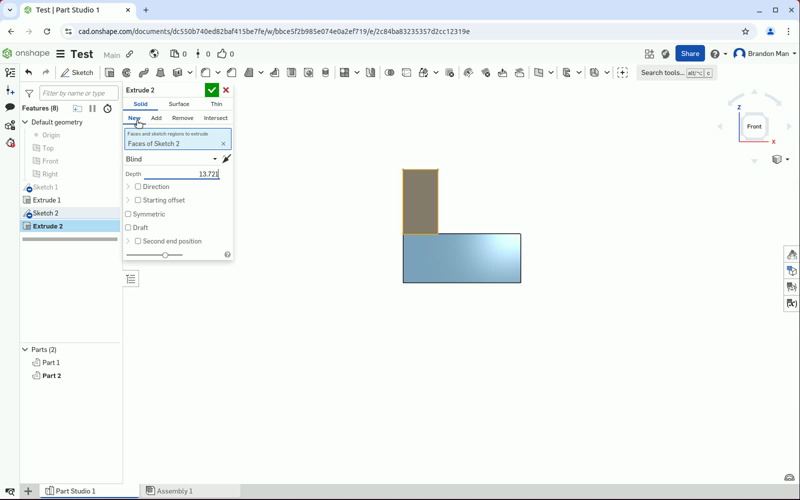
key(enter)
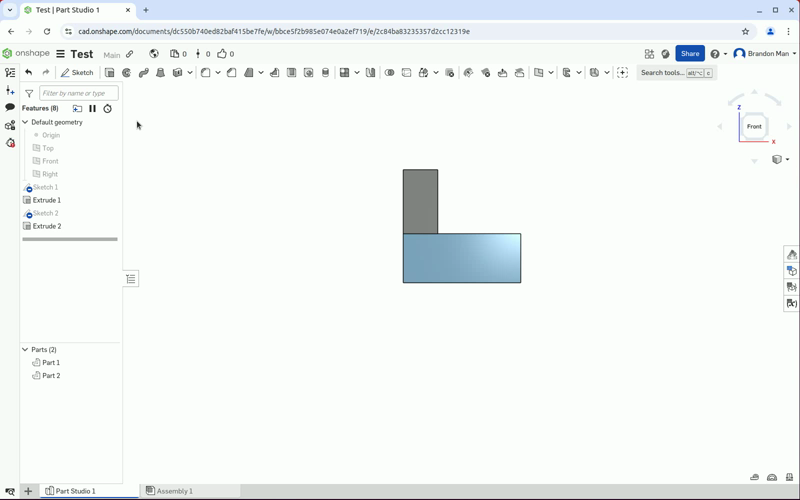
key(shift+h)
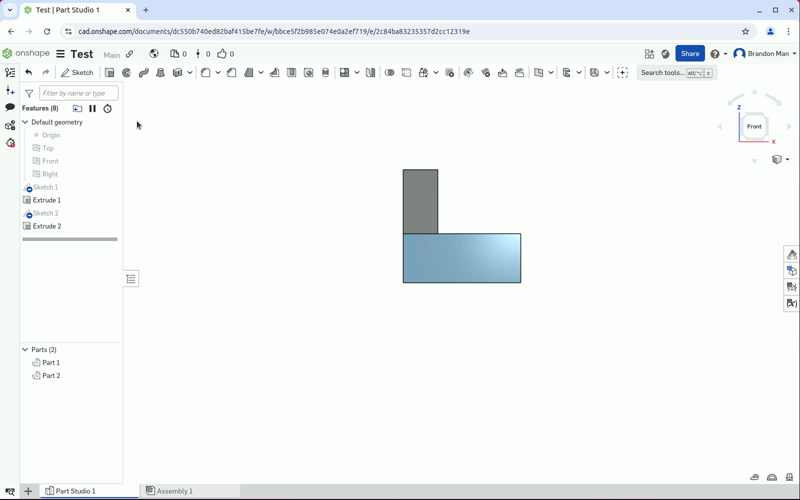
key(shift+h)
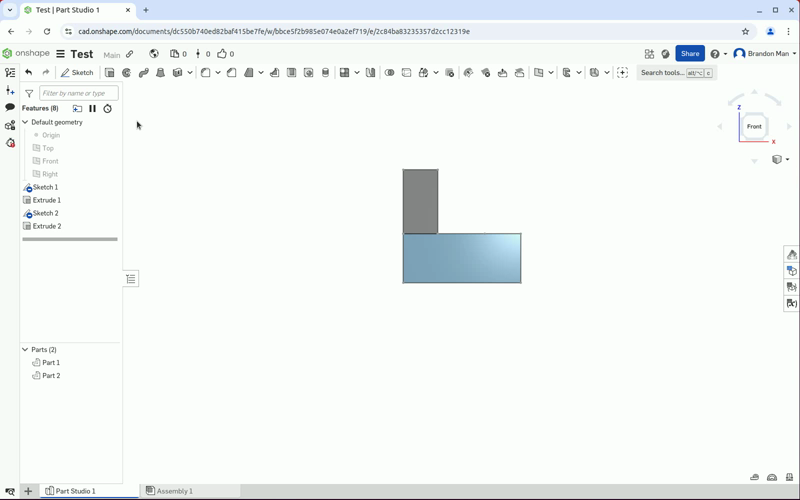
mouse_move(73, 189)
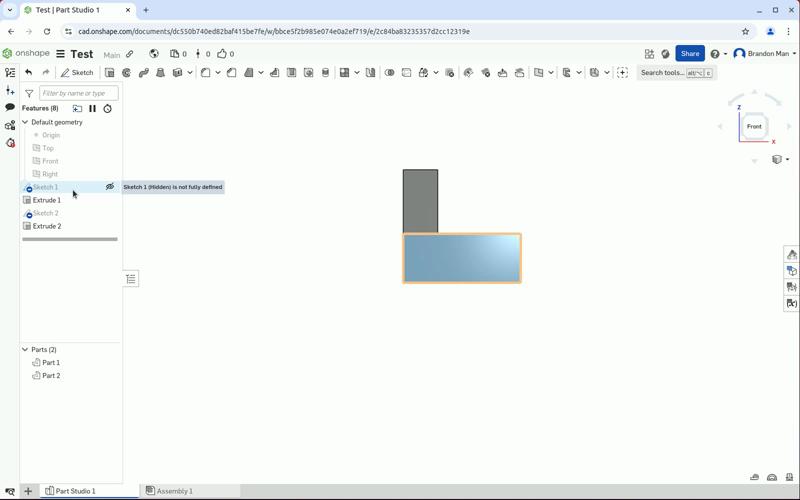
click(73, 189)
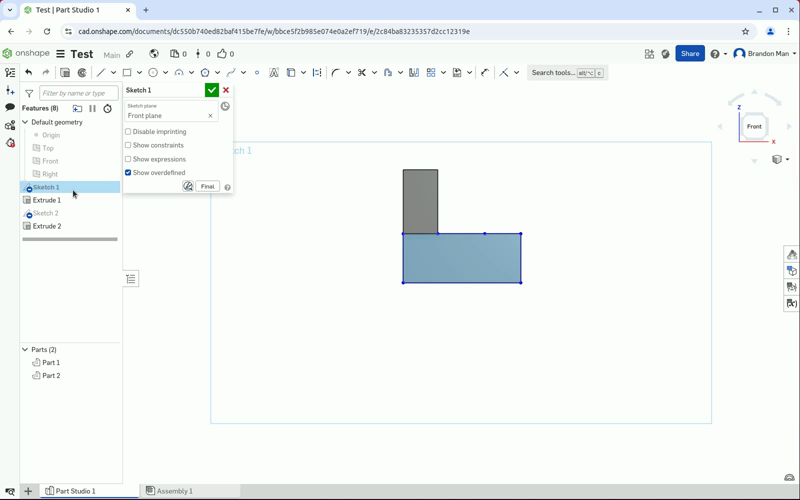
mouse_move(229, 92)
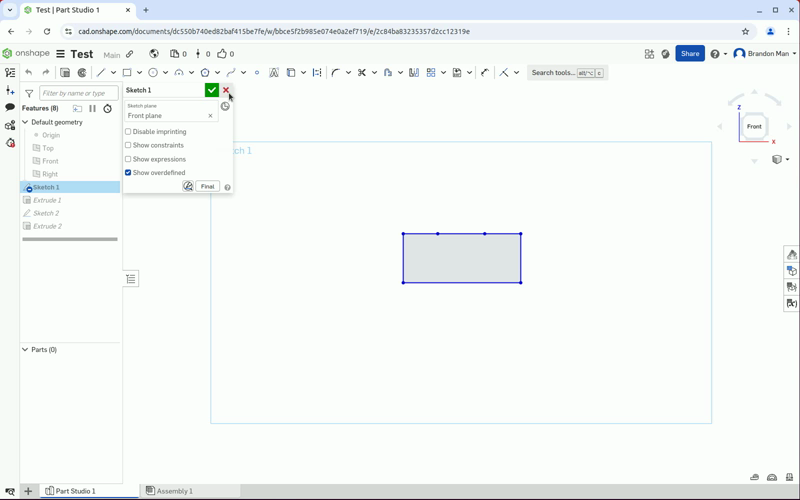
click(229, 92)
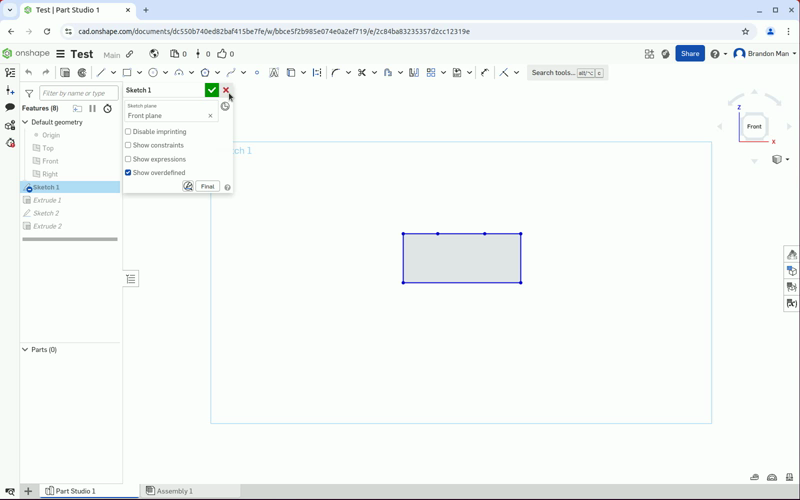
key(shift+s)
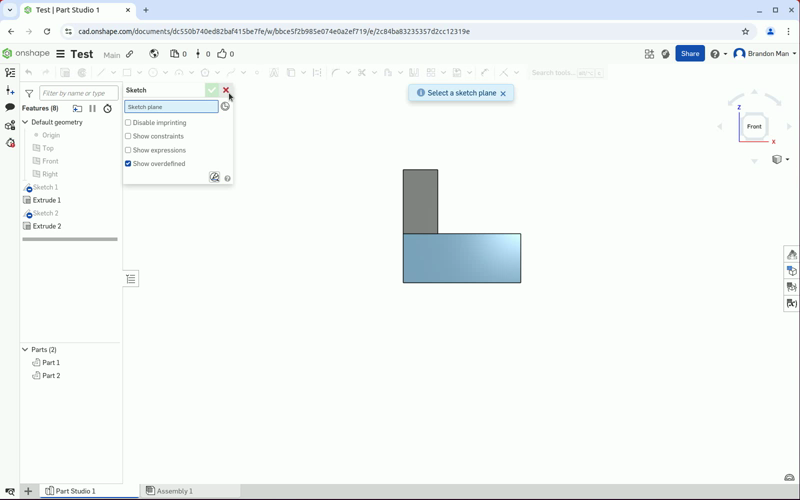
mouse_move(73, 163)
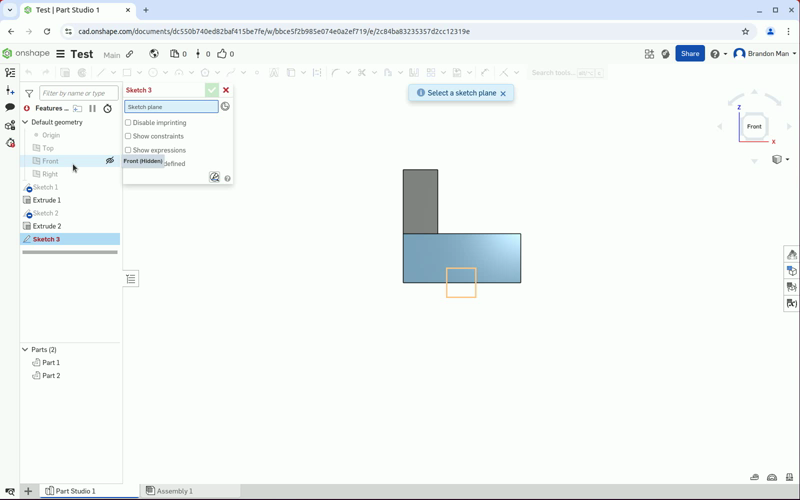
click(73, 163)
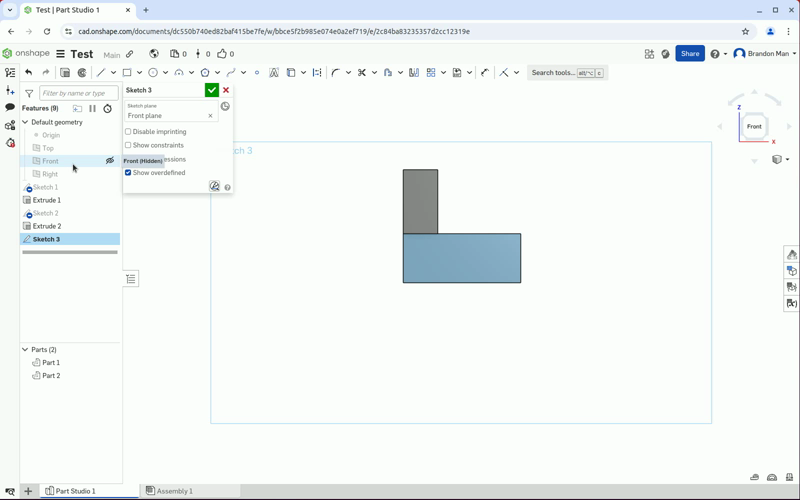
mouse_move(73, 352)
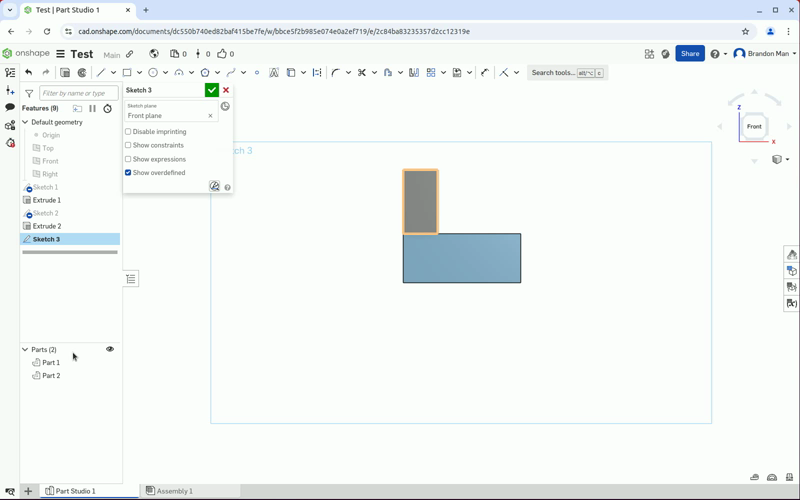
key(y)
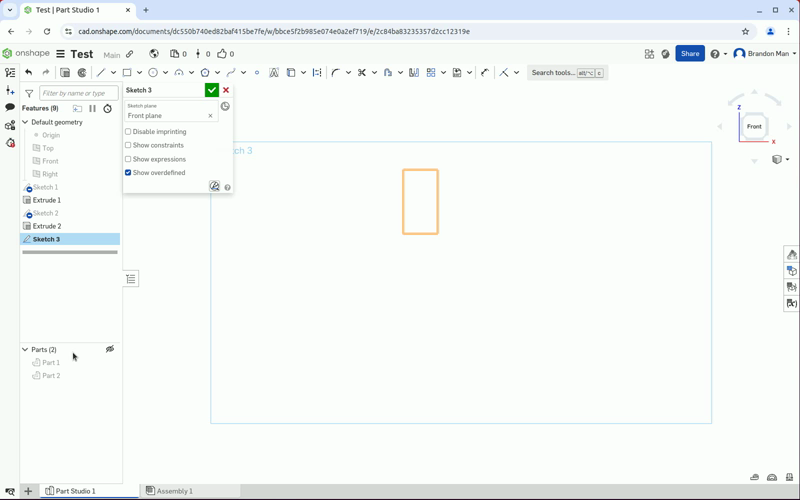
key(l)
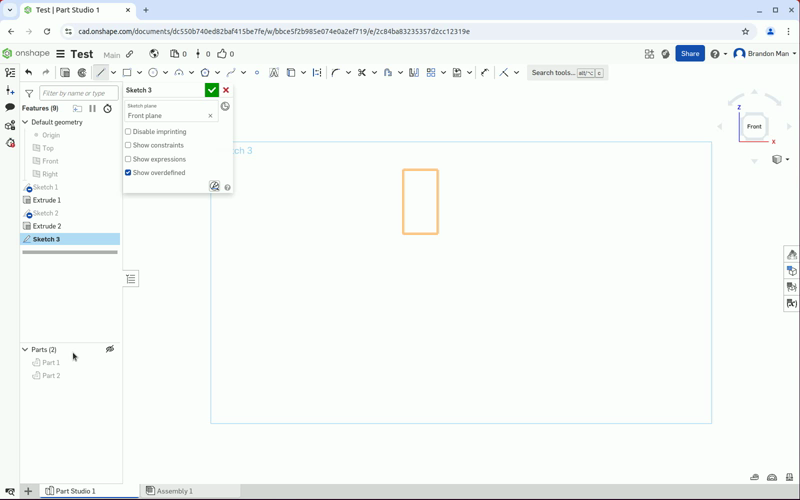
key_down(shift)
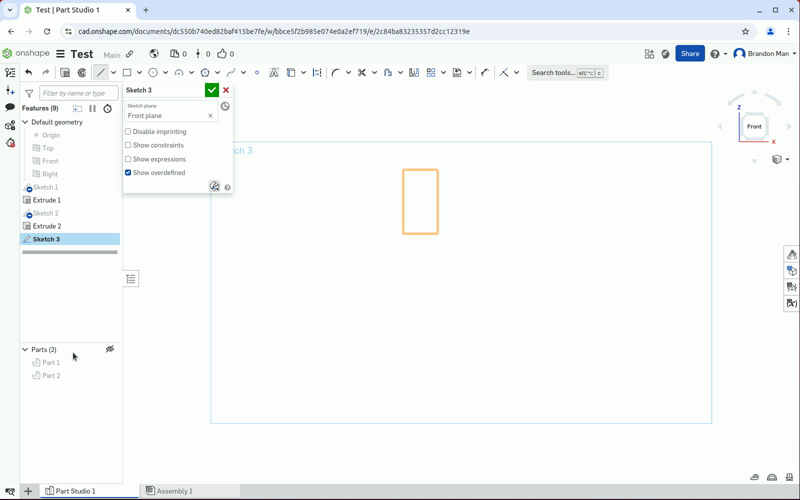
mouse_move(485, 233)
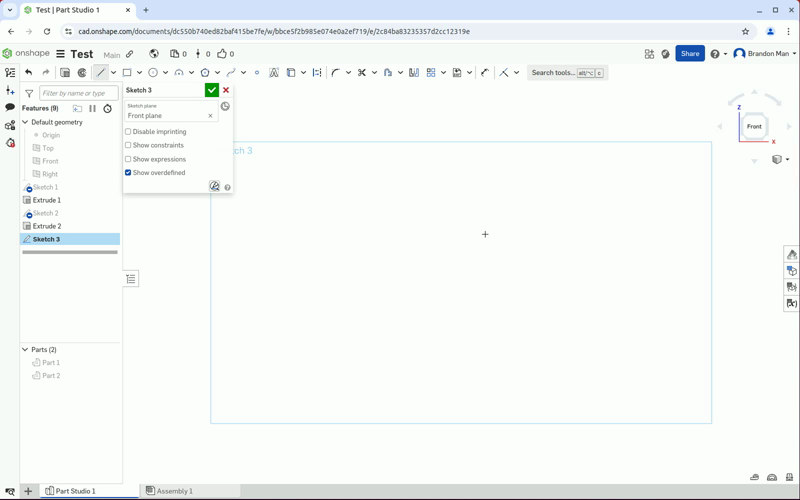
click(485, 233)
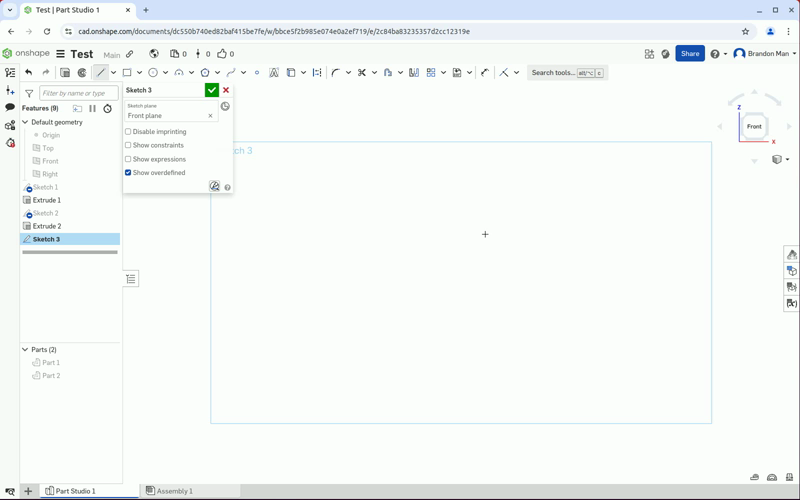
key_up(shift)
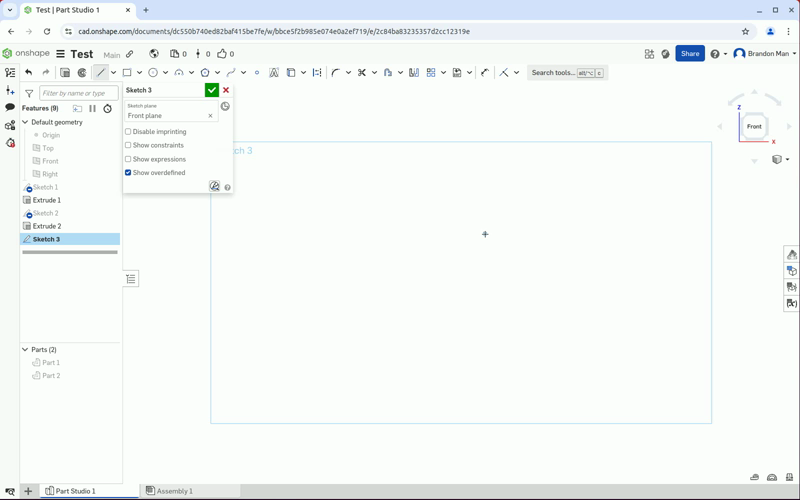
key_down(shift)
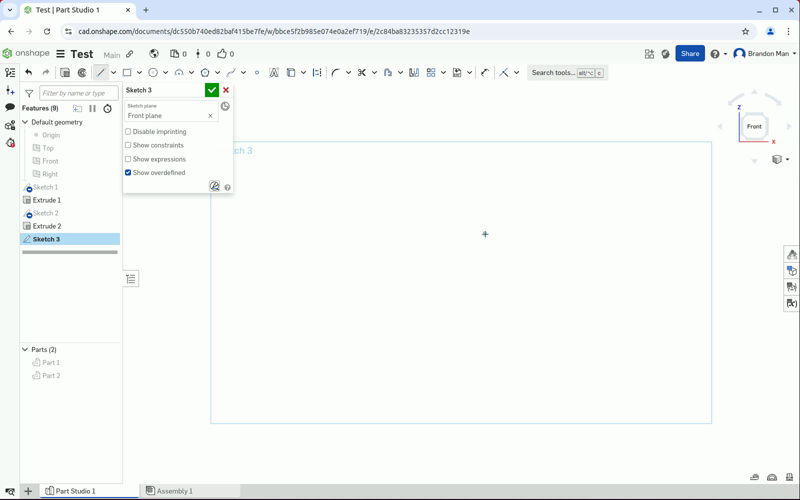
mouse_move(515, 233)
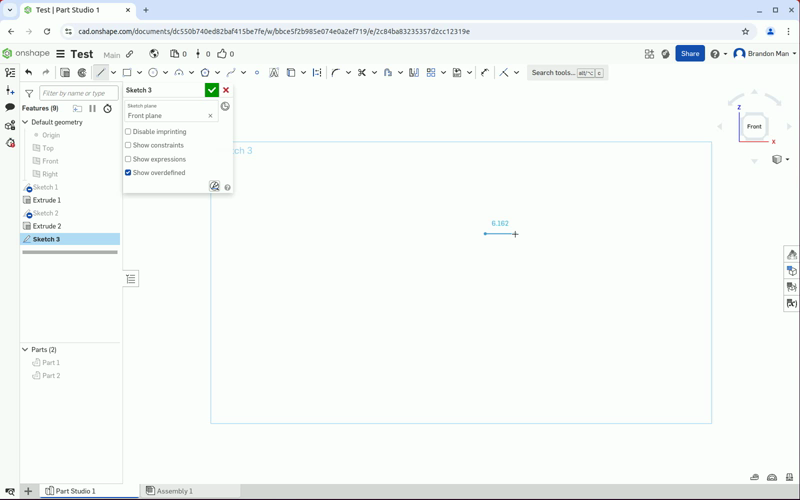
mouse_move(521, 233)
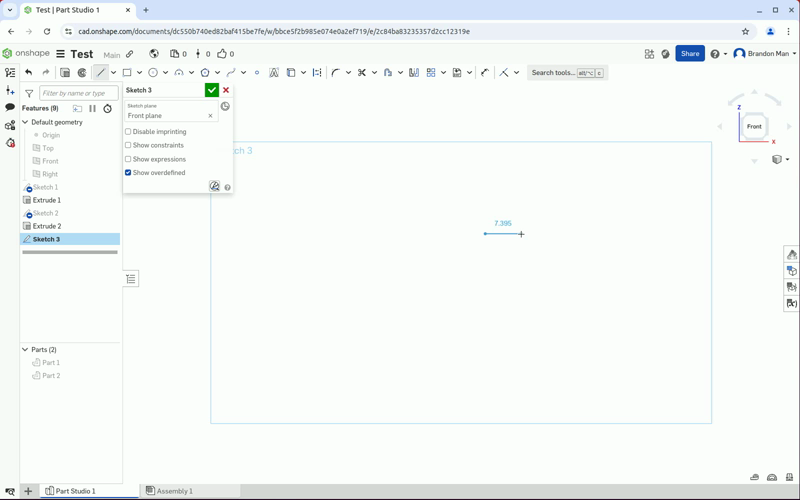
click(521, 233)
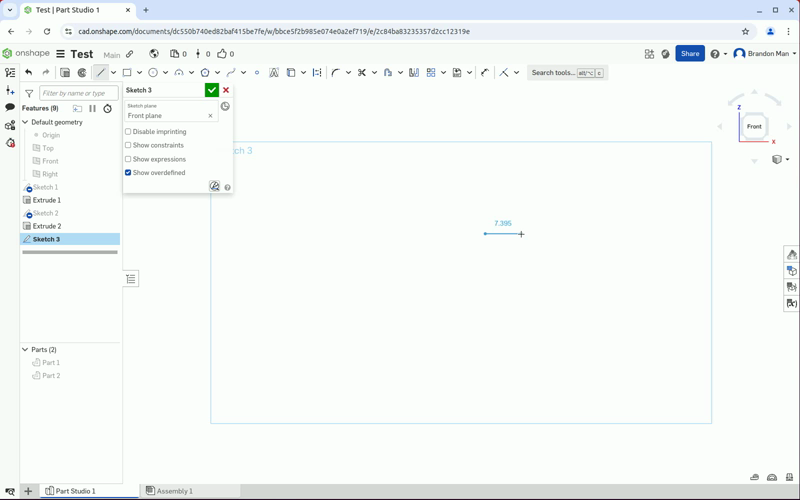
key_up(shift)
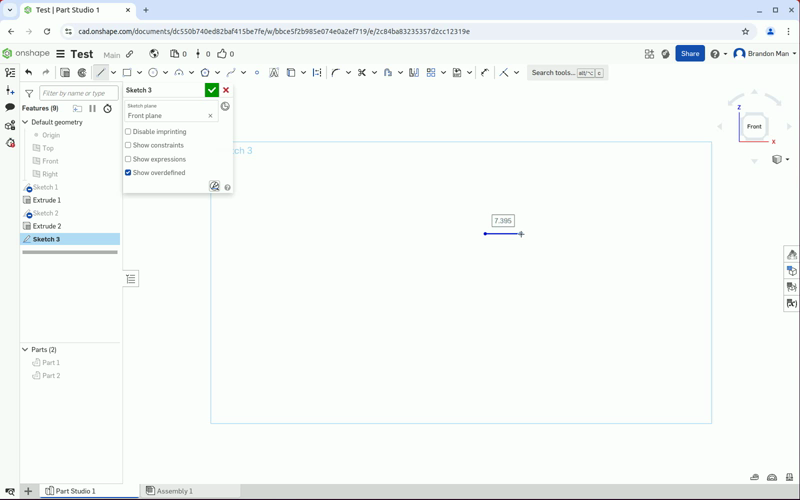
key_down(shift)
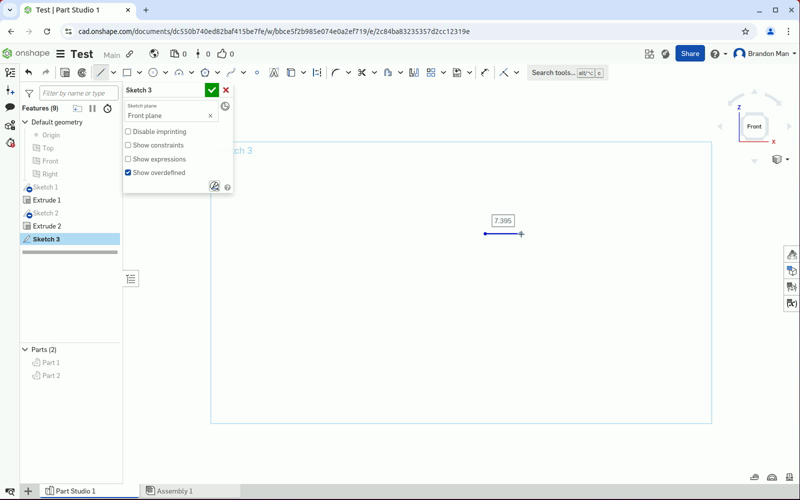
mouse_move(521, 169)
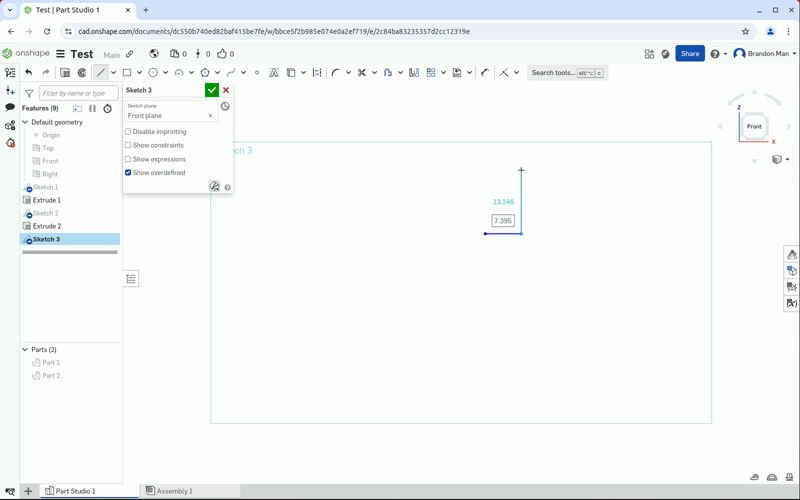
click(521, 169)
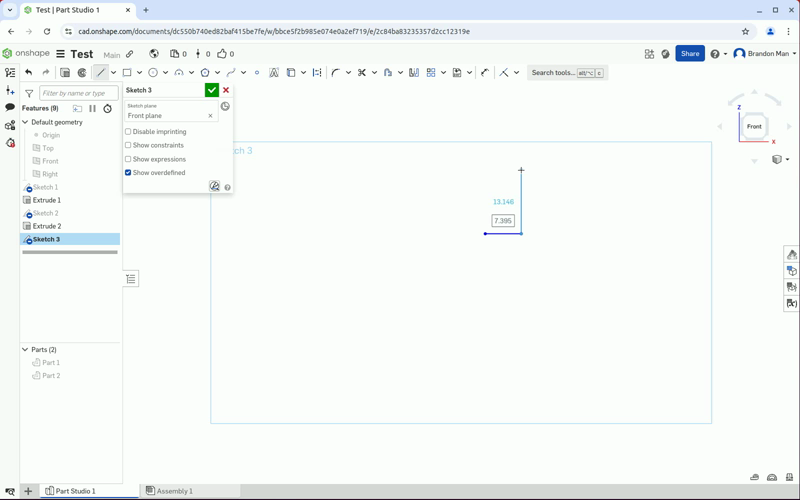
key_up(shift)
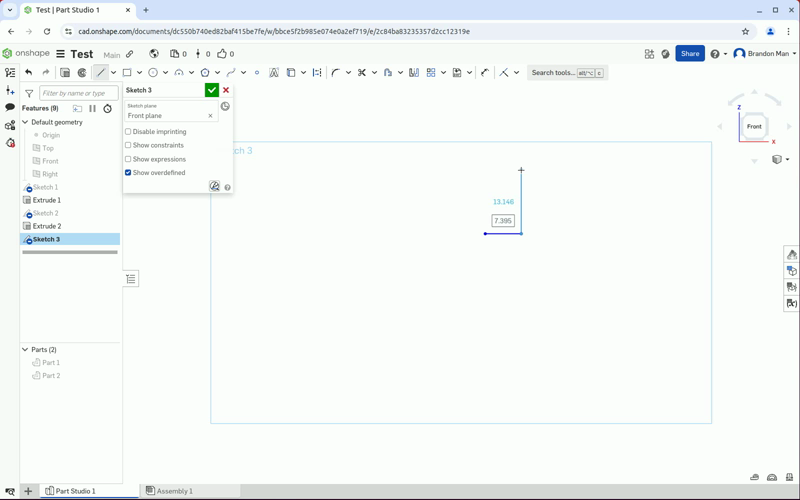
key_down(shift)
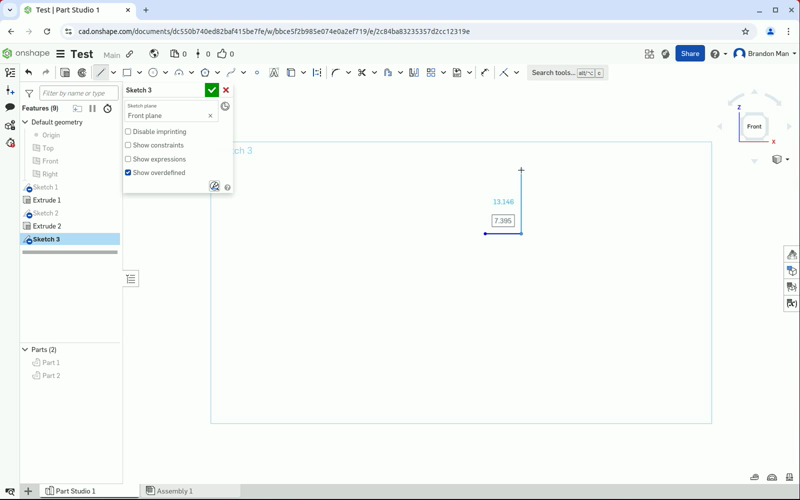
mouse_move(551, 169)
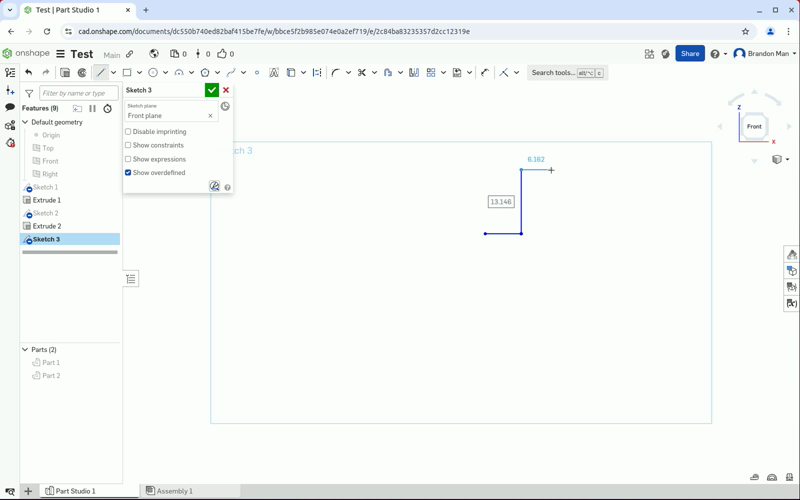
mouse_move(485, 169)
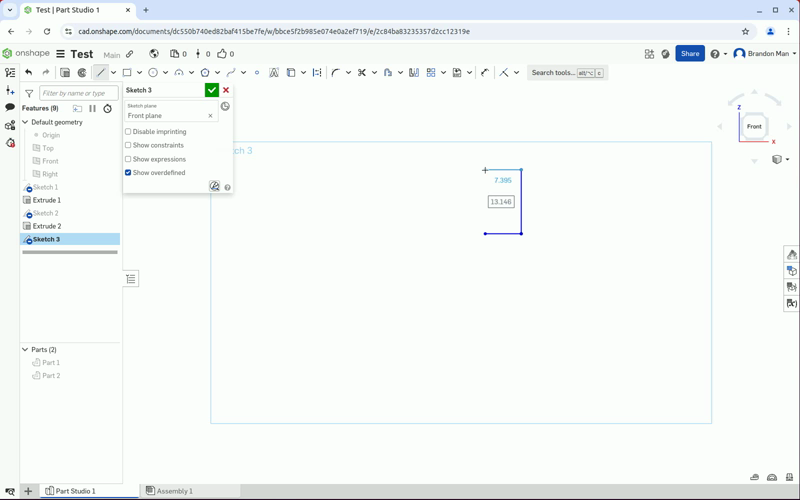
click(485, 169)
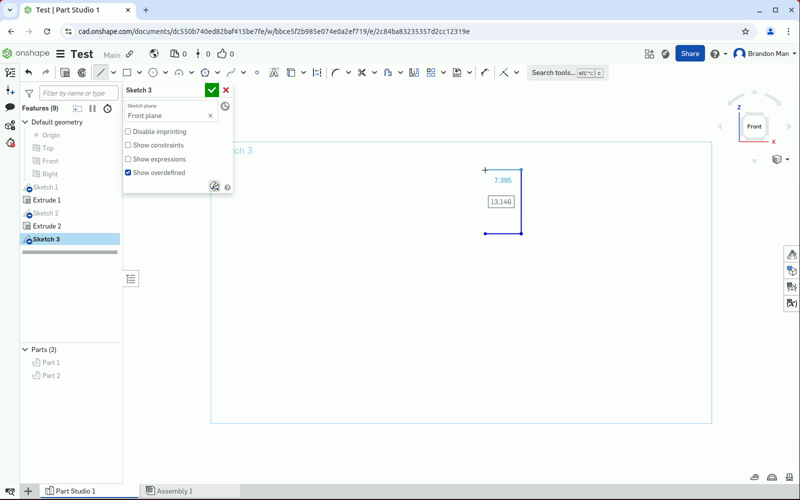
key_up(shift)
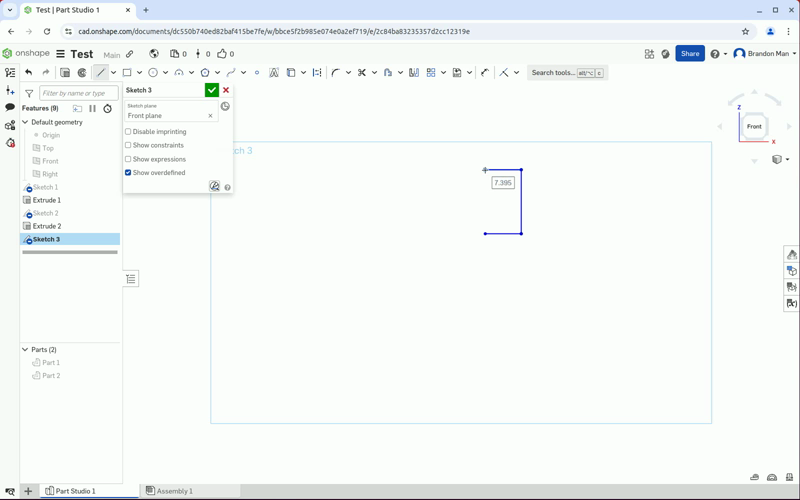
key_down(shift)
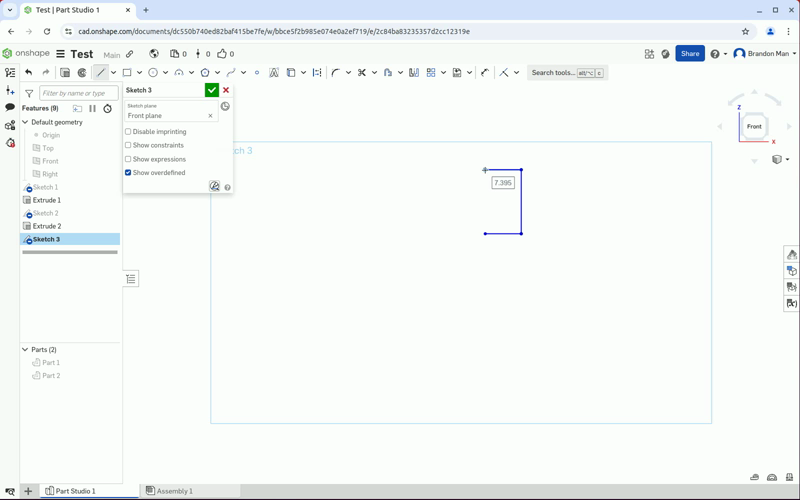
mouse_move(485, 233)
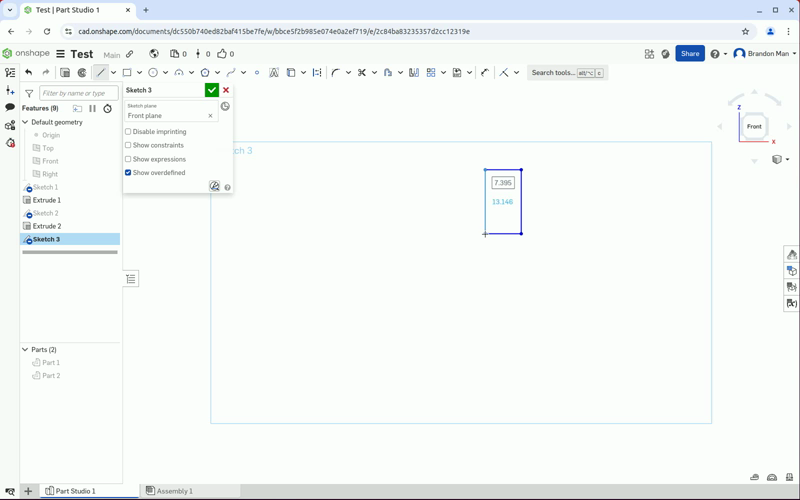
key_up(shift)
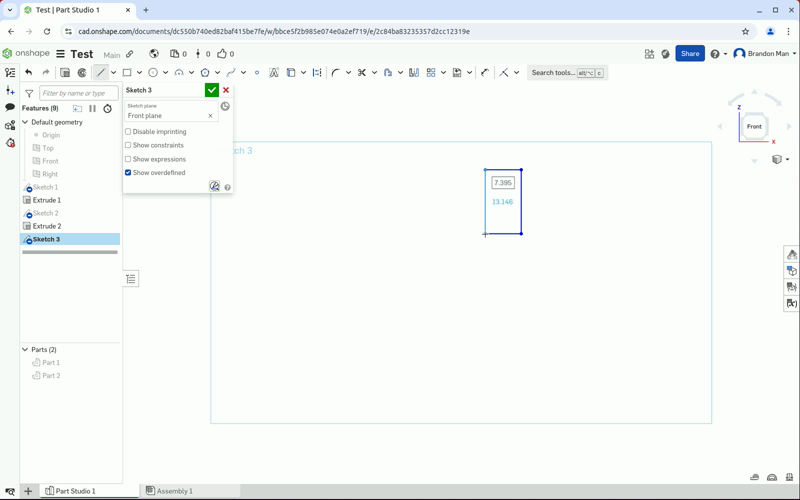
click(485, 233)
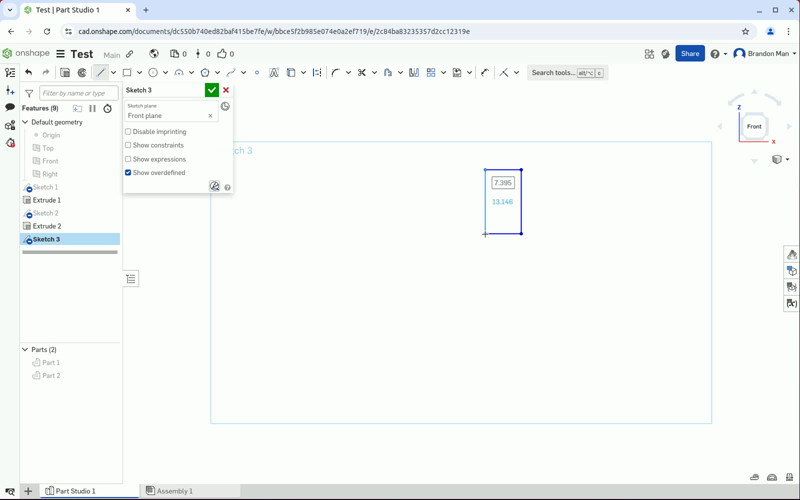
key(esc)
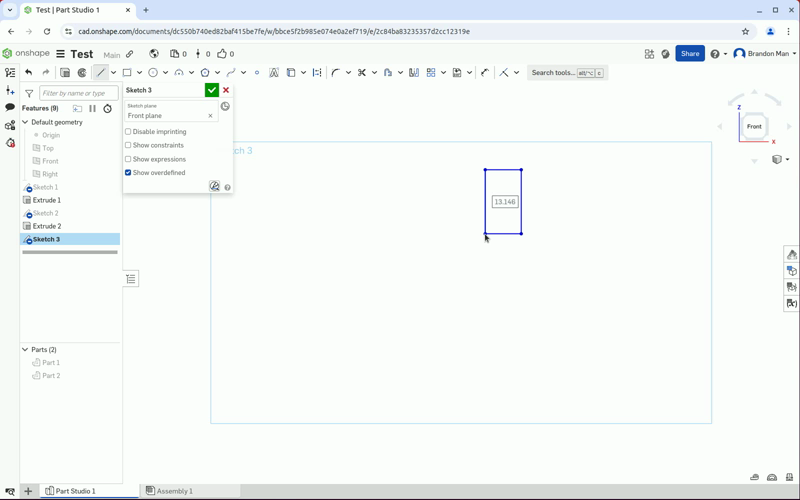
mouse_move(489, 200)
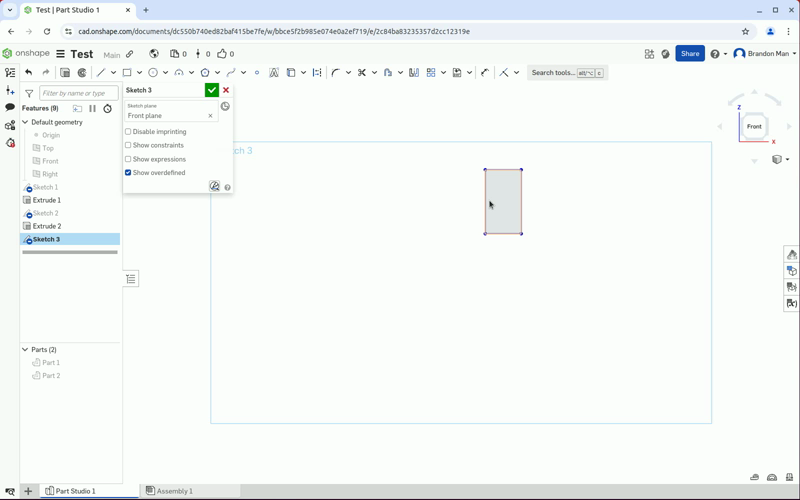
click(489, 200)
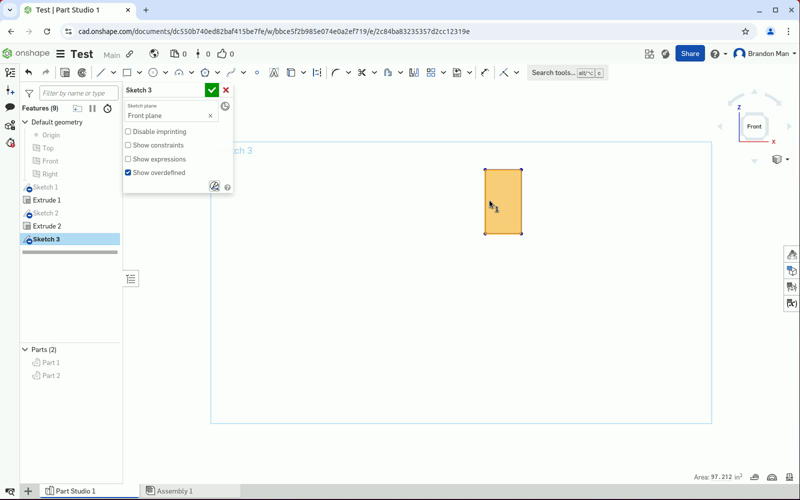
mouse_move(73, 352)
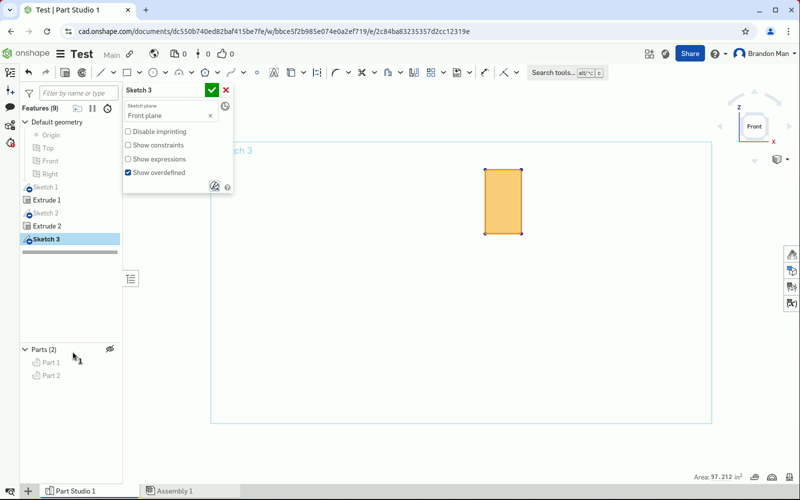
key(shift+y)
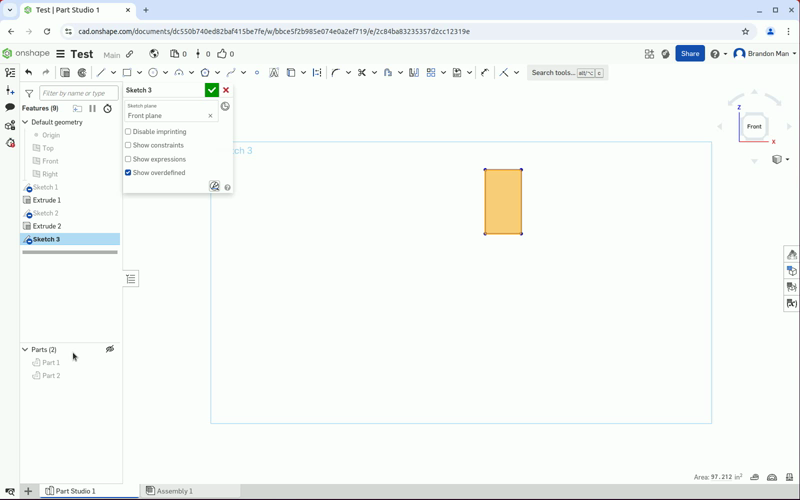
key(shift+e)
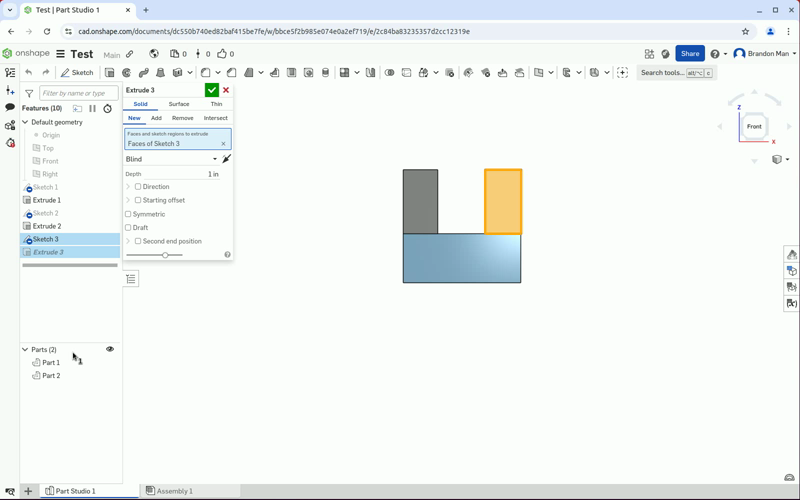
mouse_move(143, 106)
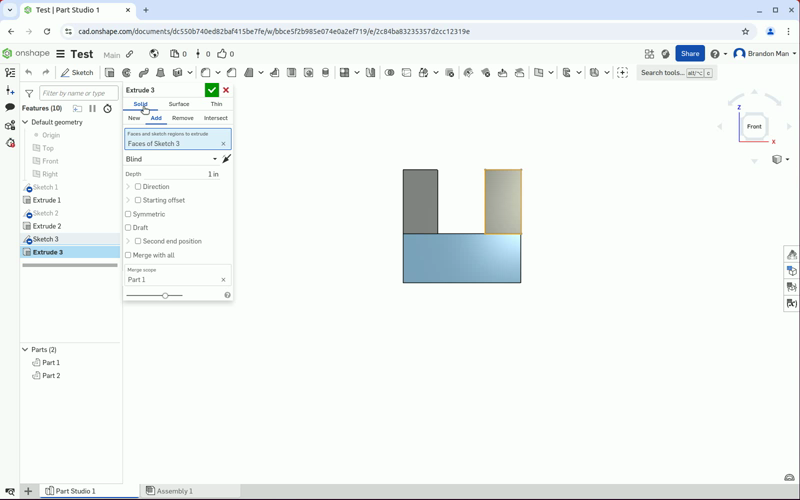
click(143, 106)
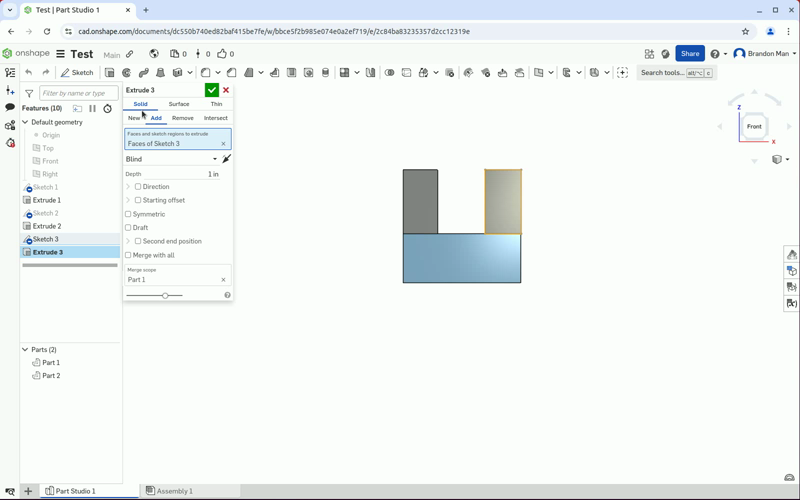
mouse_move(137, 120)
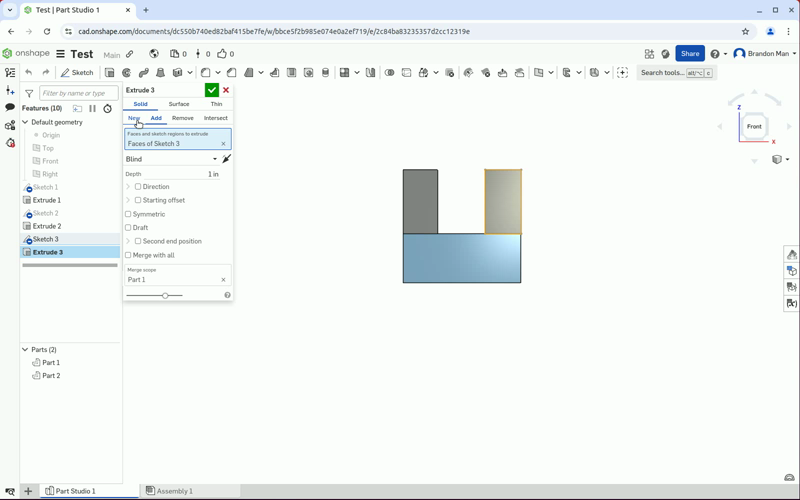
click(137, 120)
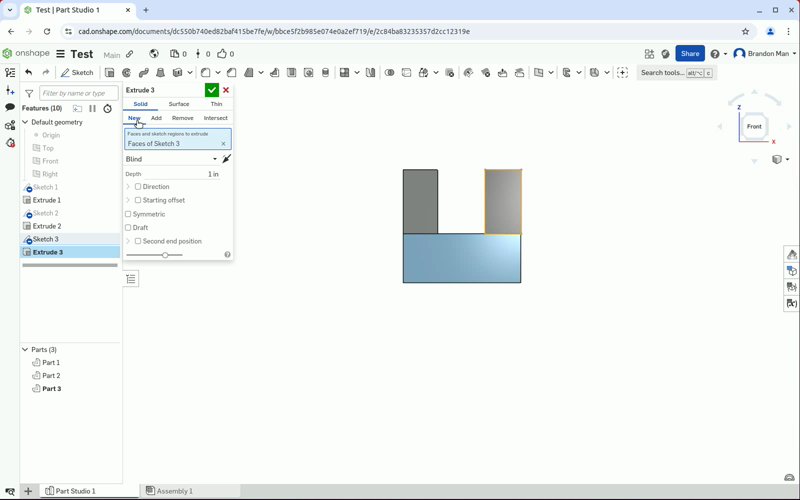
key(tab, 4)
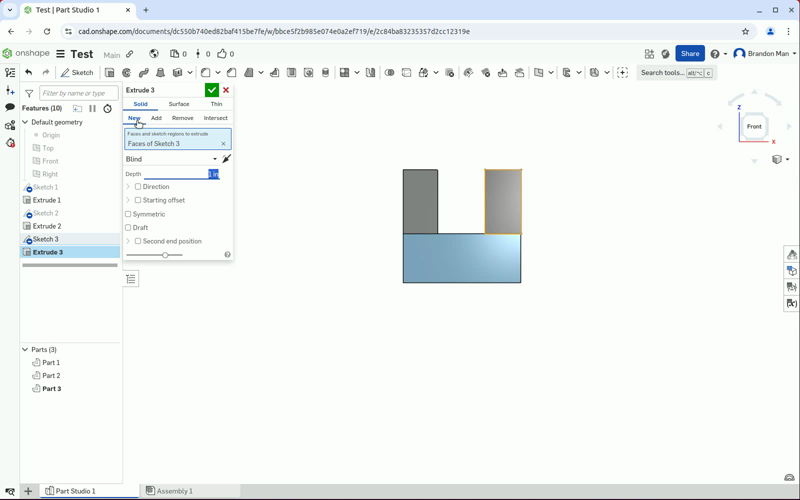
text(13.721)
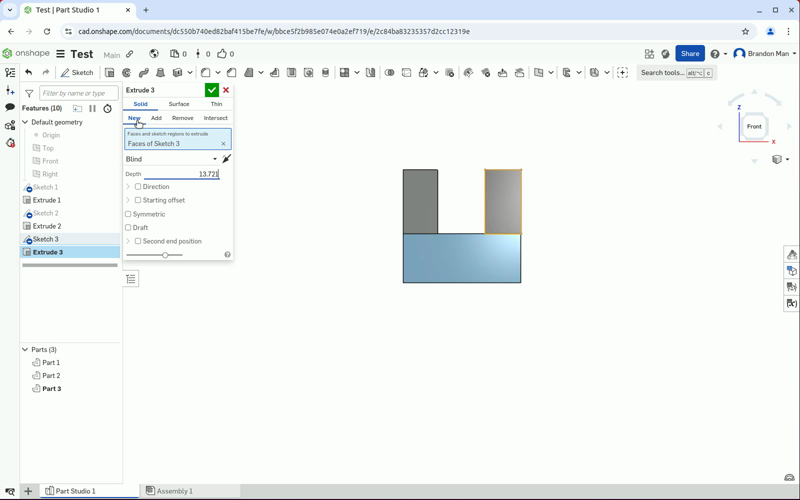
key(enter)
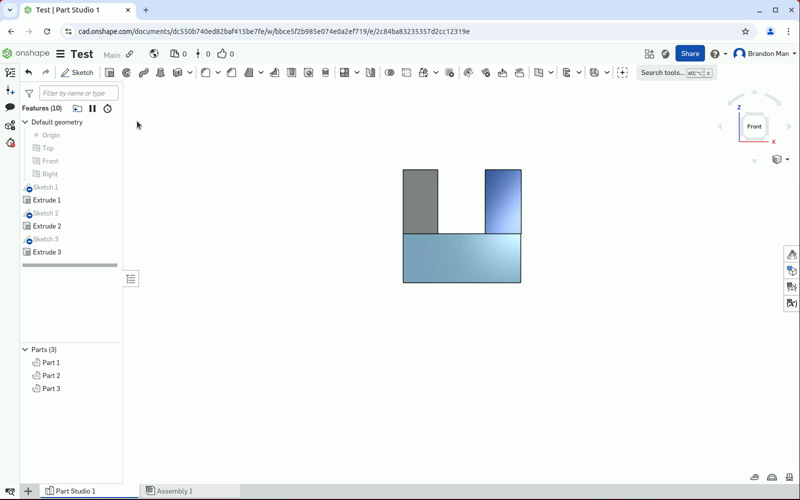
key(shift+h)
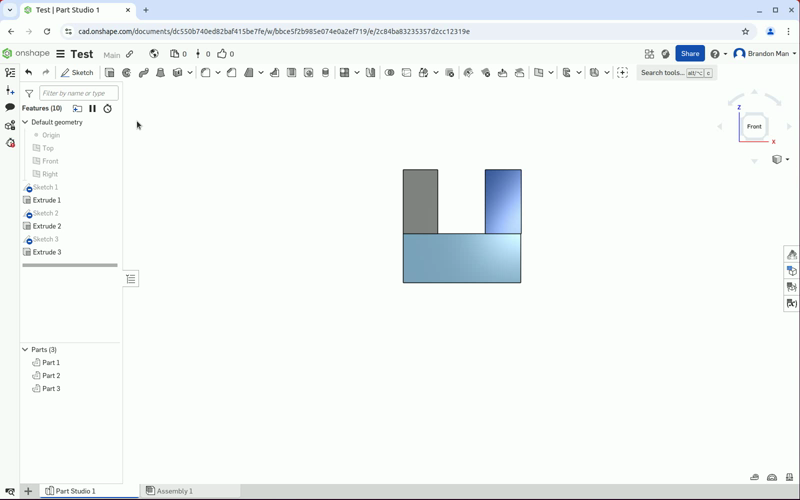
key(shift+h)
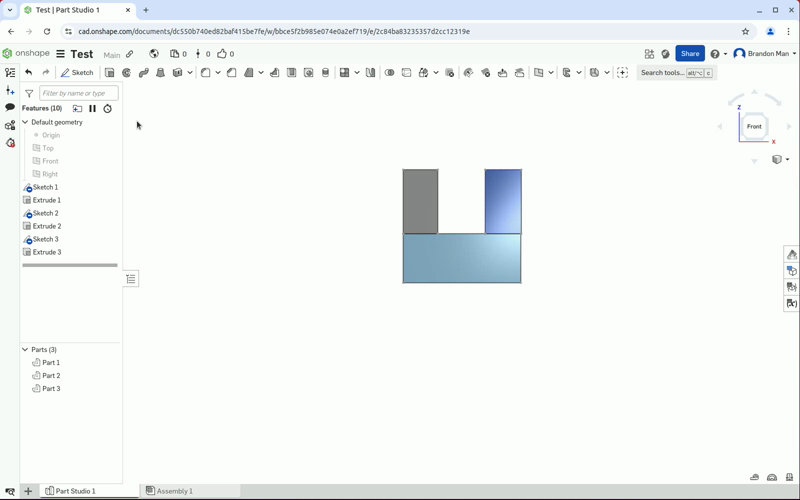
key(shift+7)
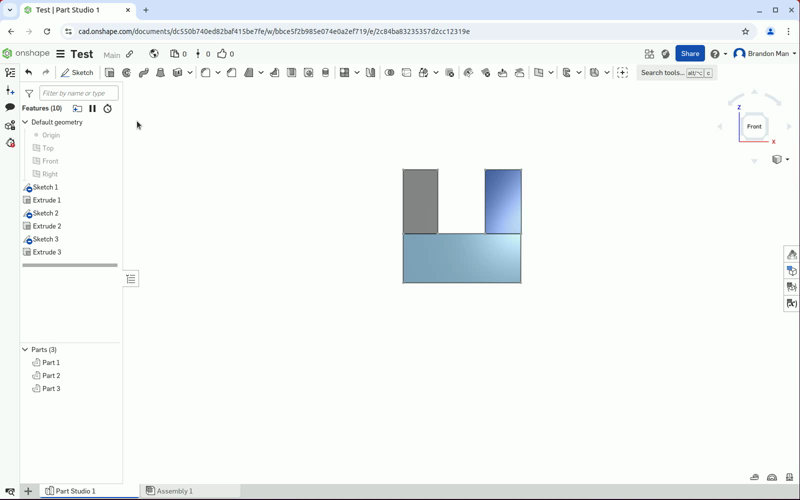
key(left, 2)
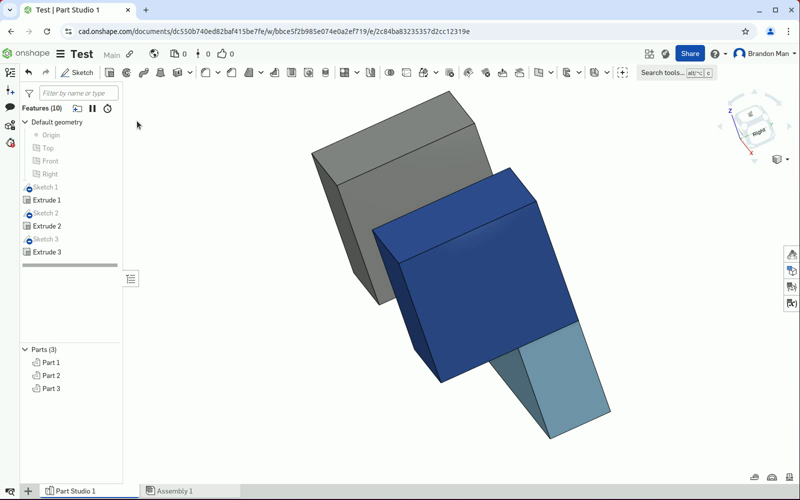
key(down, 2)
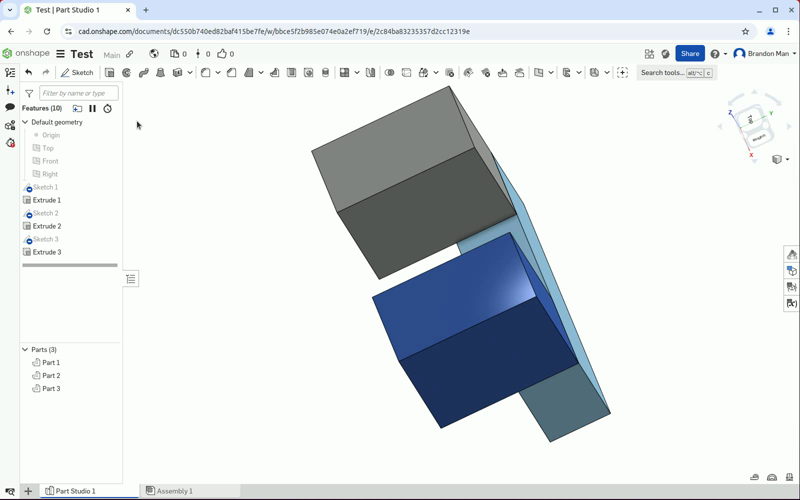
key(up, 2)
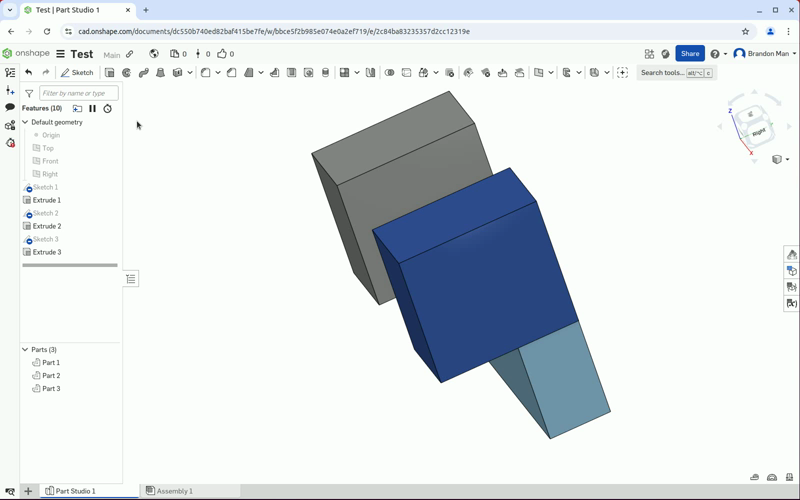
key(right, 2)
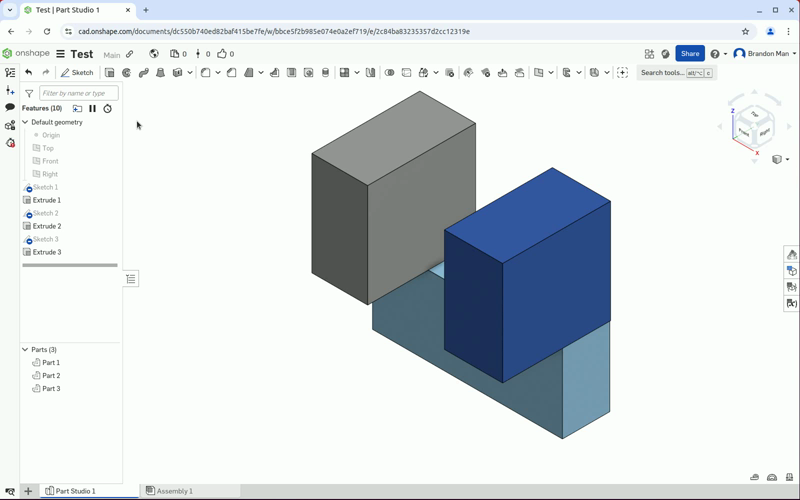
mouse_move(73, 189)
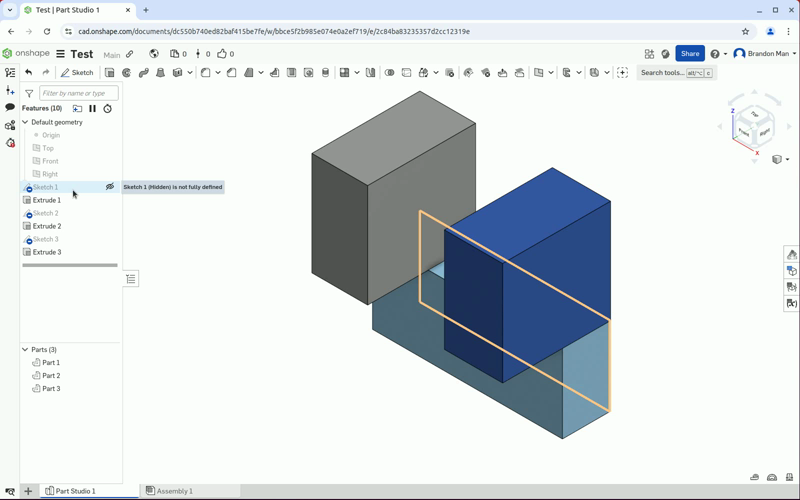
click(73, 189)